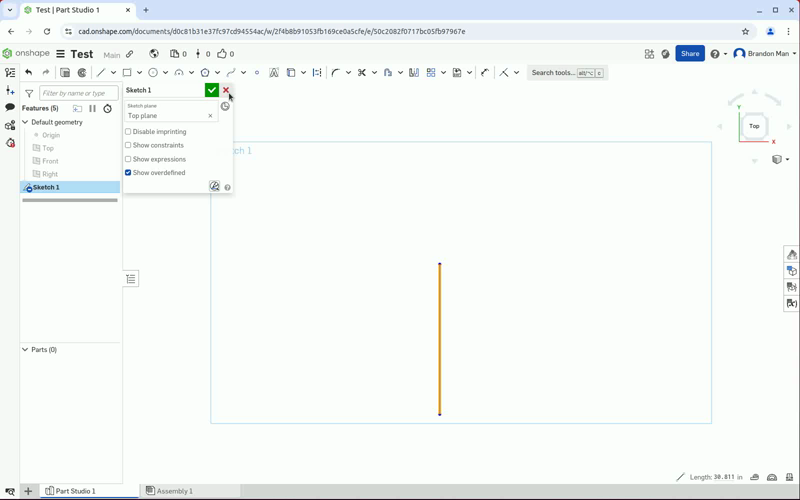
key(shift+h)
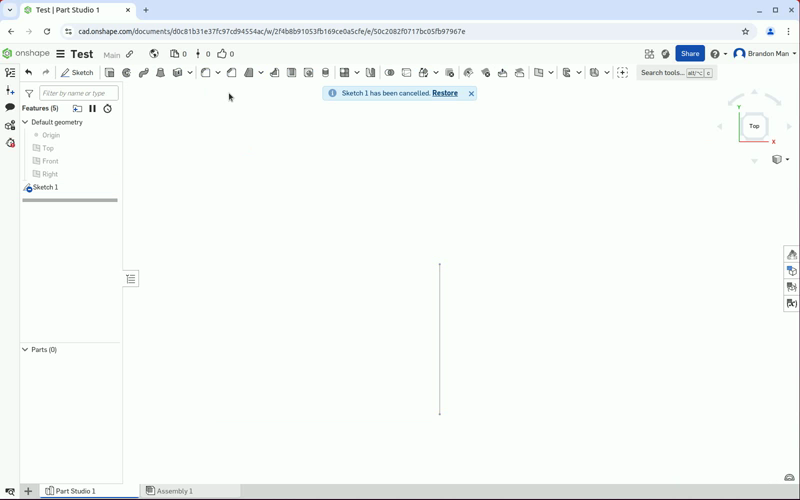
key(shift+s)
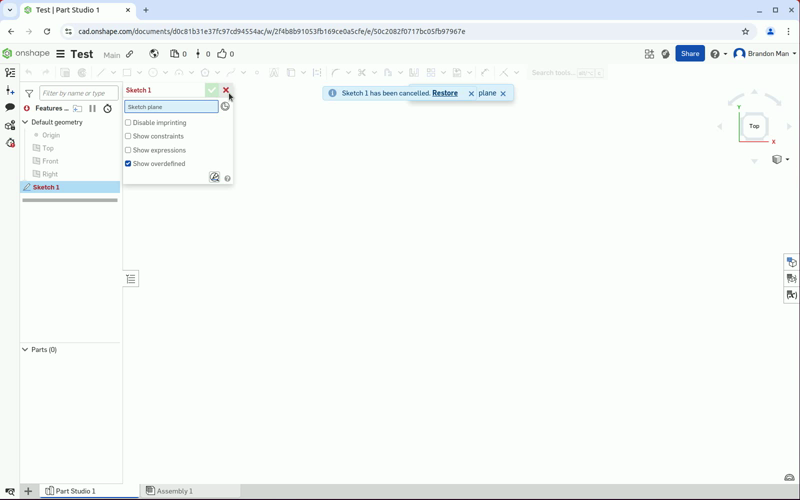
mouse_move(73, 150)
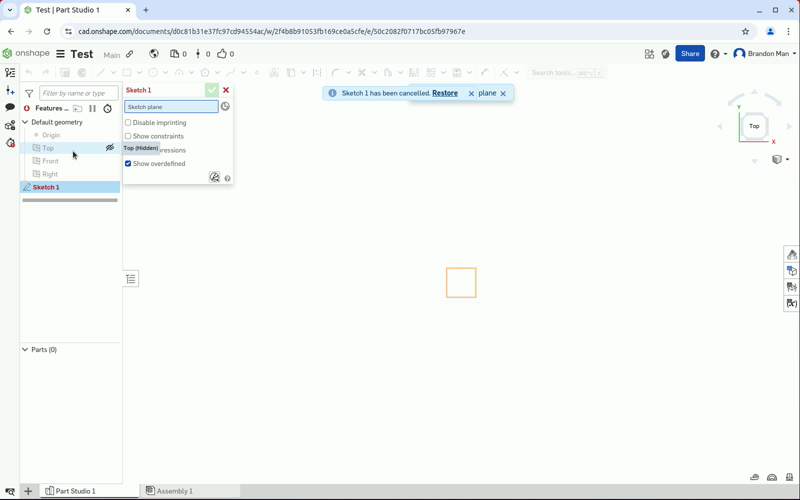
click(73, 150)
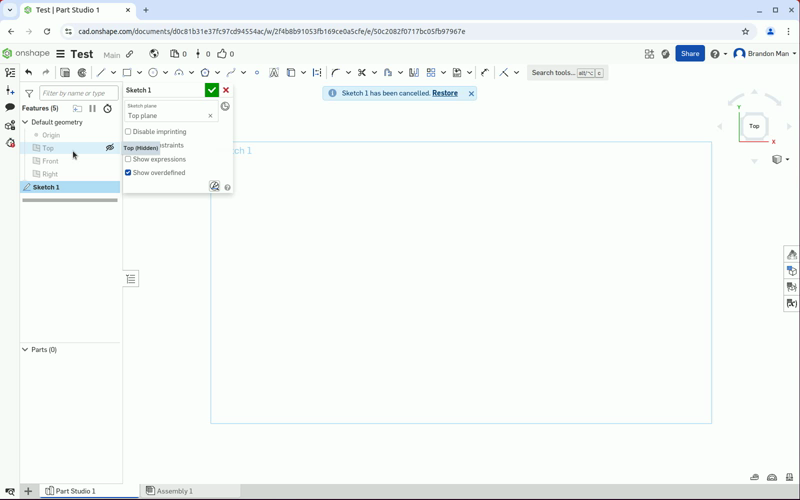
mouse_move(73, 352)
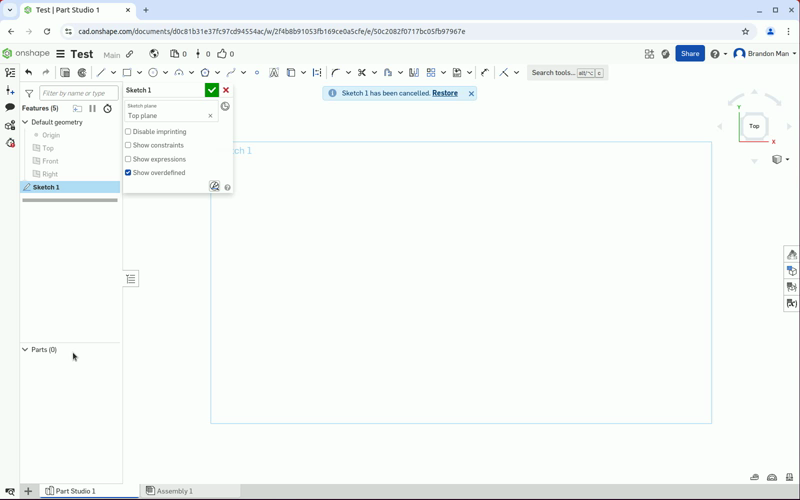
key(y)
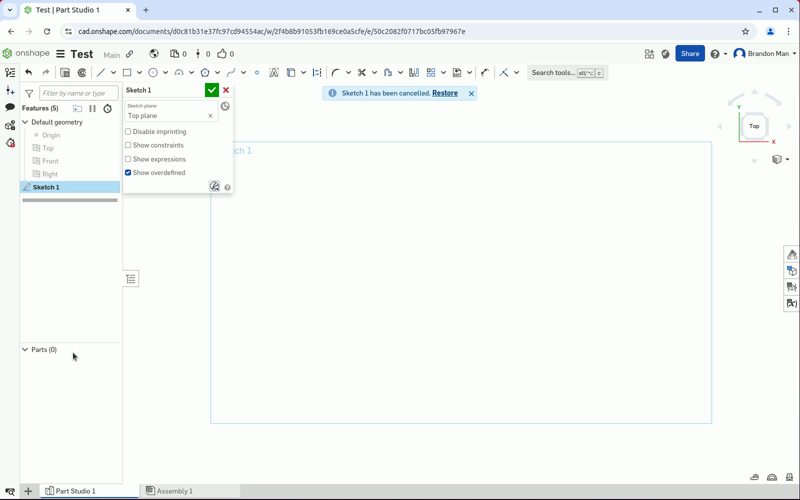
key(l)
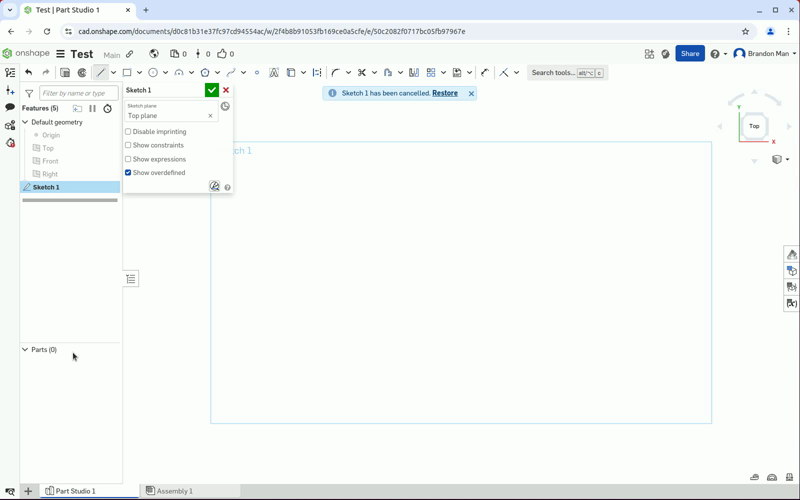
key_down(shift)
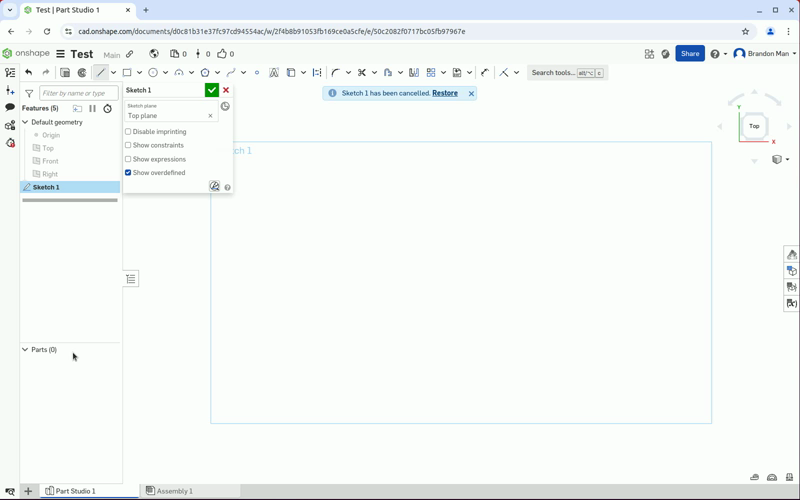
mouse_move(348, 352)
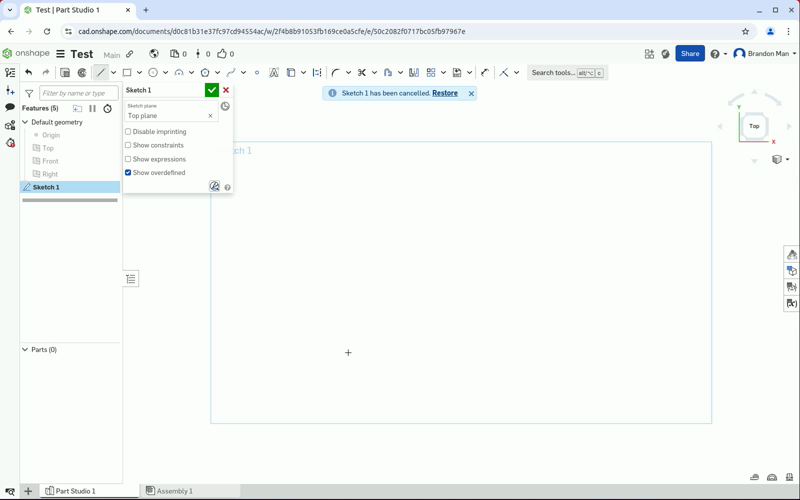
click(348, 352)
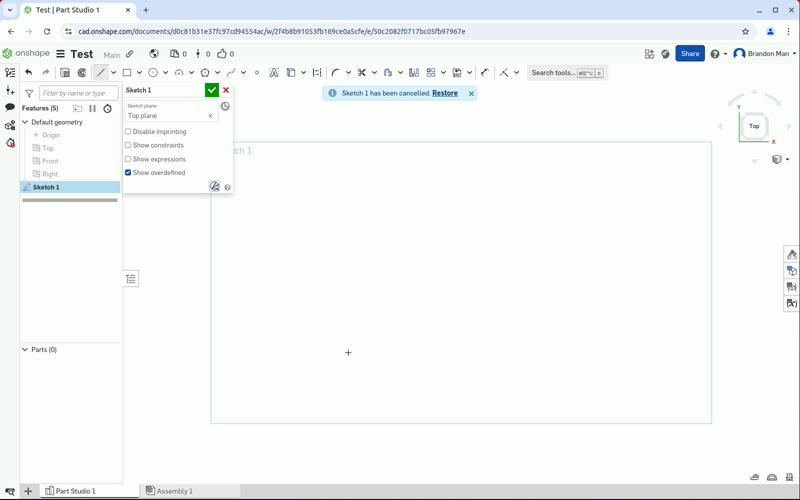
key_up(shift)
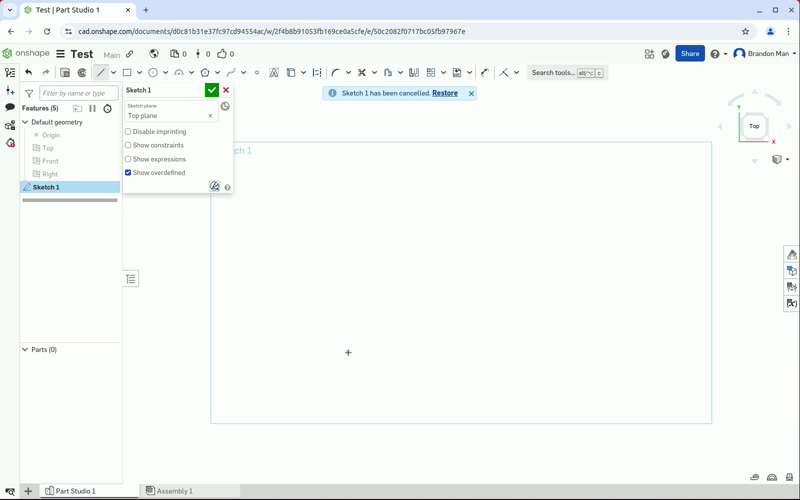
key_down(shift)
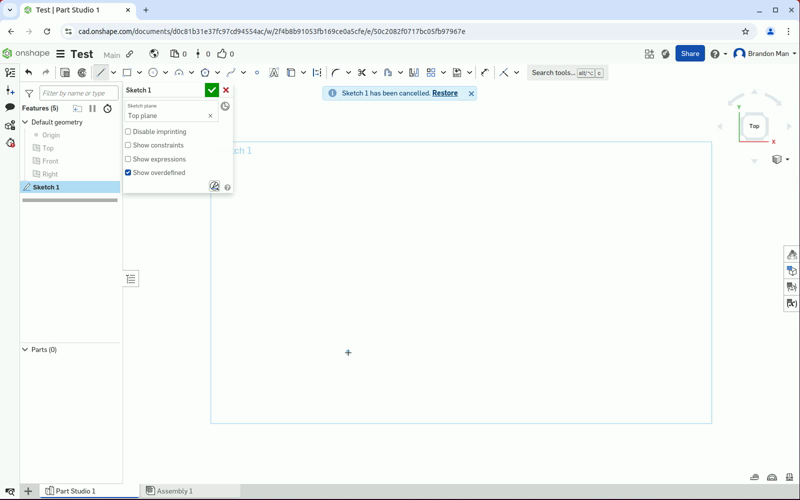
mouse_move(572, 352)
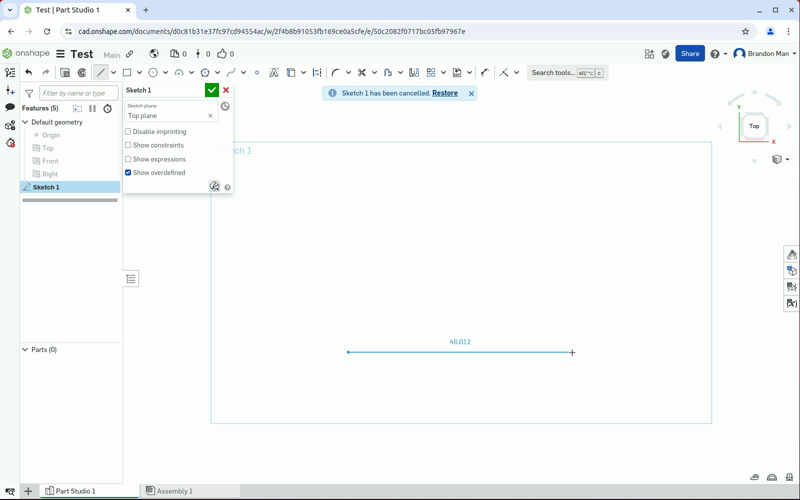
click(572, 352)
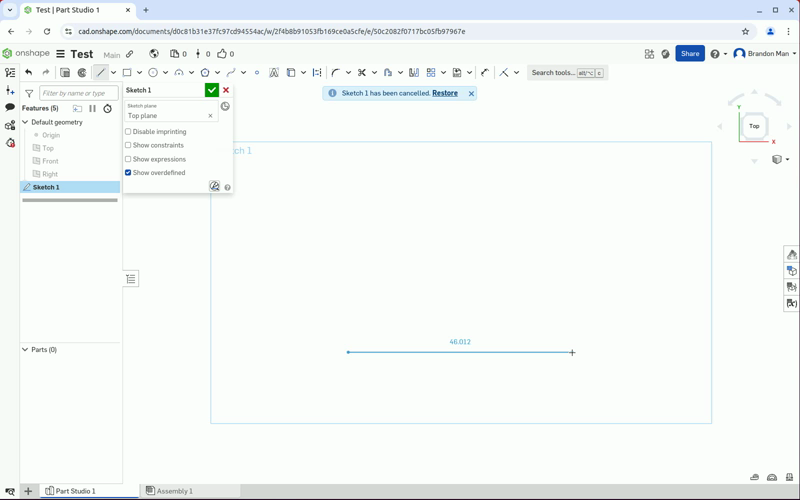
key_up(shift)
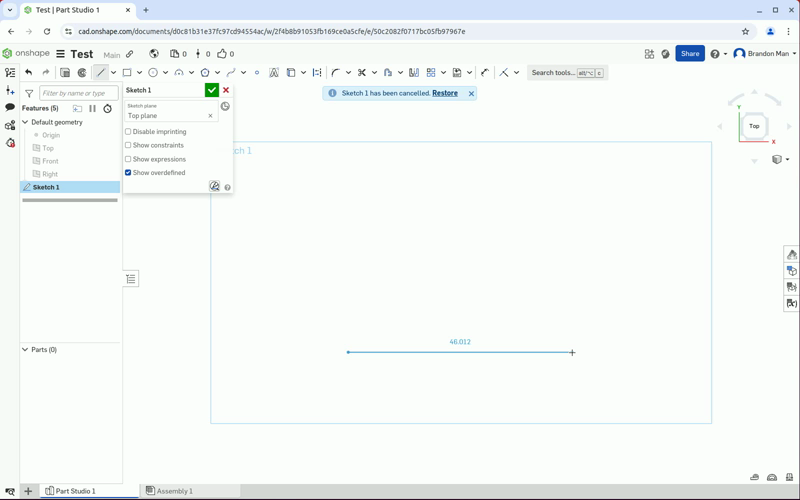
key_down(shift)
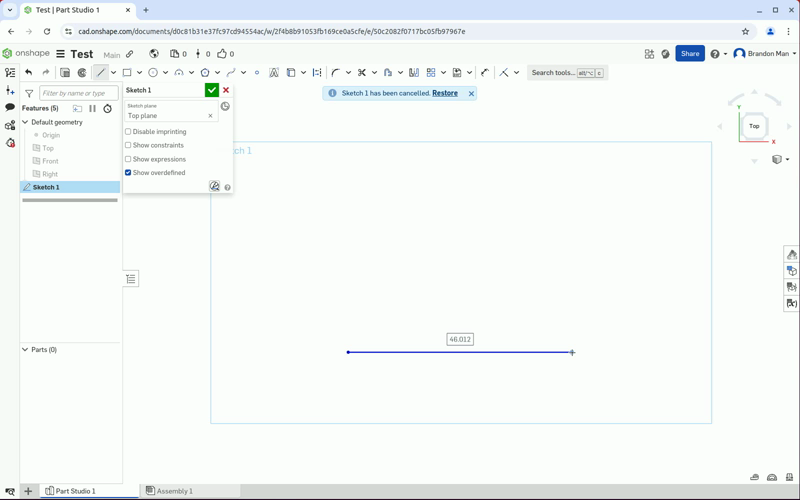
mouse_move(572, 215)
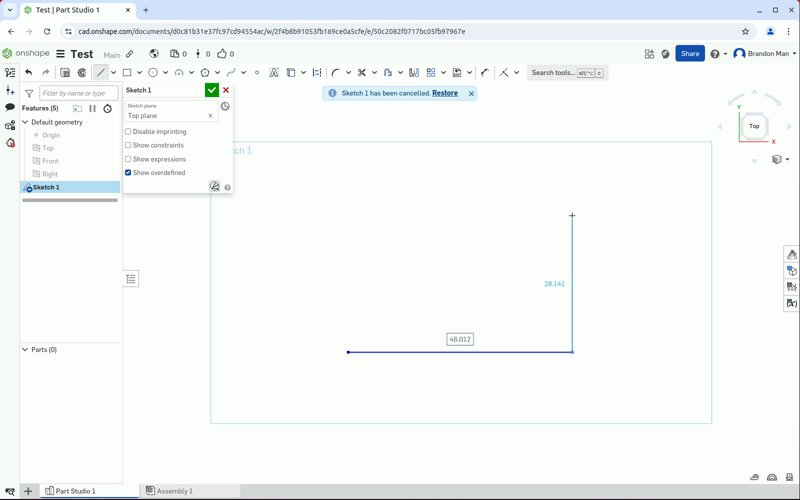
click(572, 215)
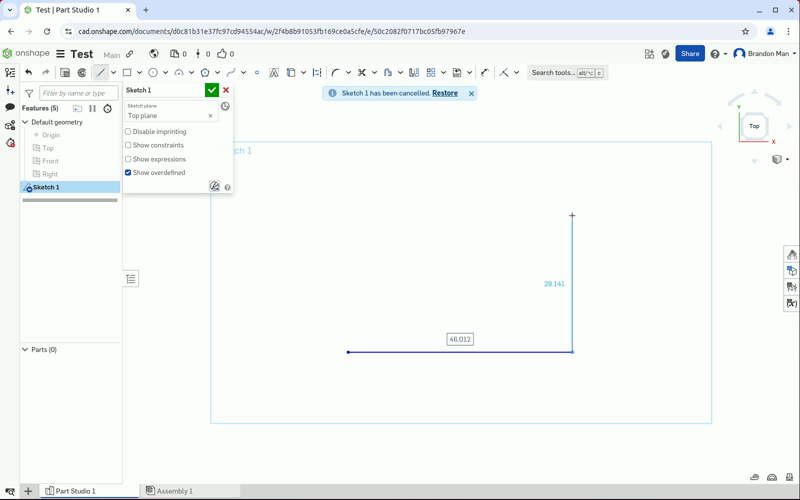
key_up(shift)
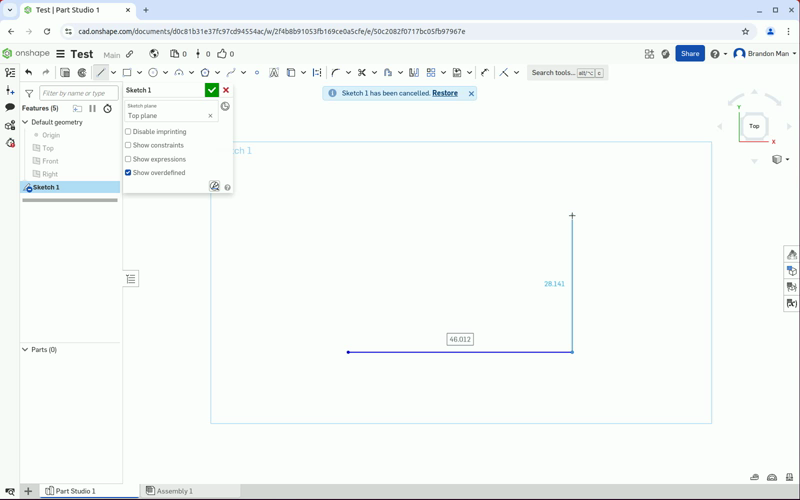
key_down(shift)
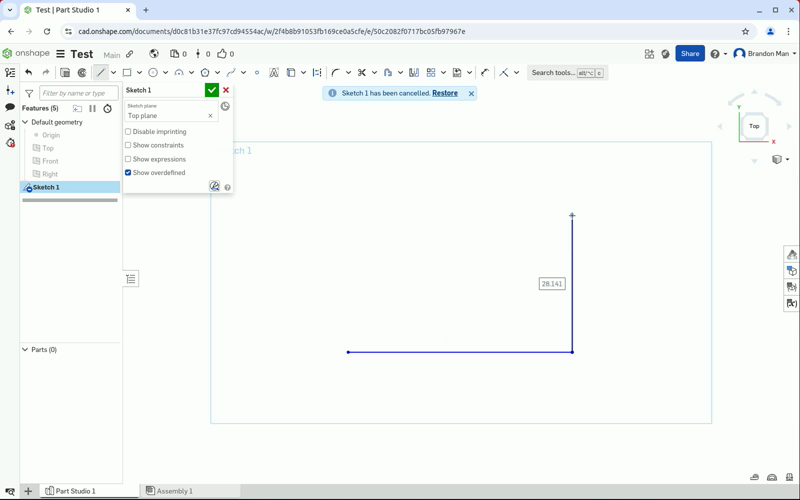
mouse_move(348, 215)
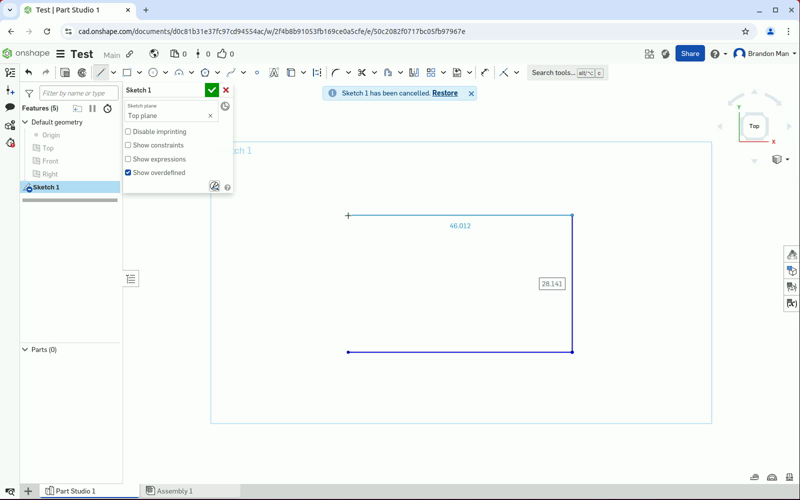
click(348, 215)
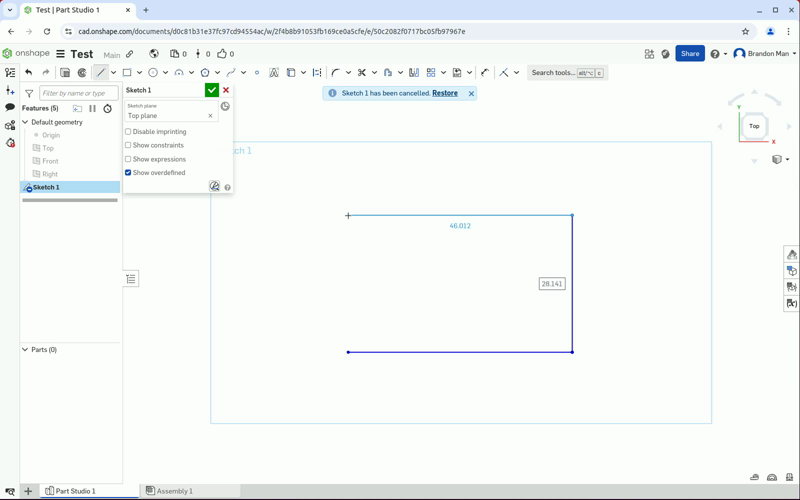
key_up(shift)
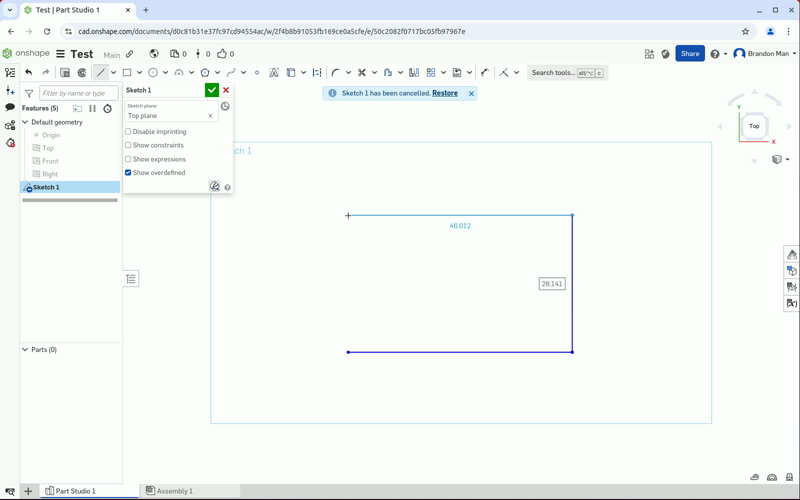
key_down(shift)
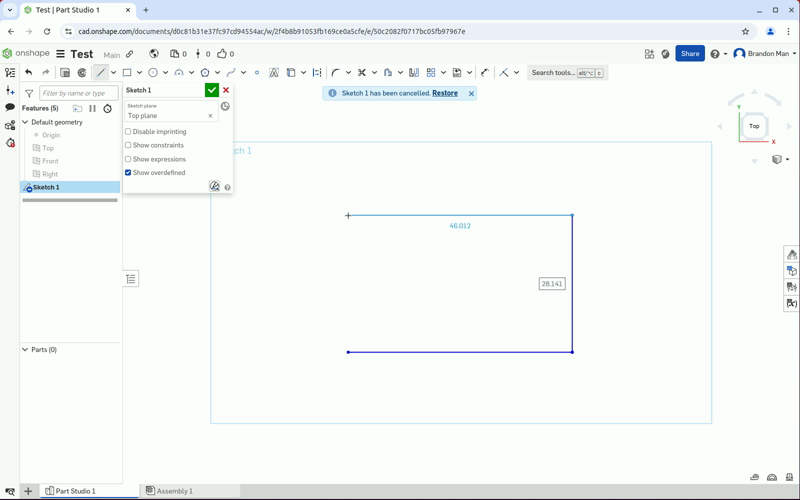
mouse_move(348, 352)
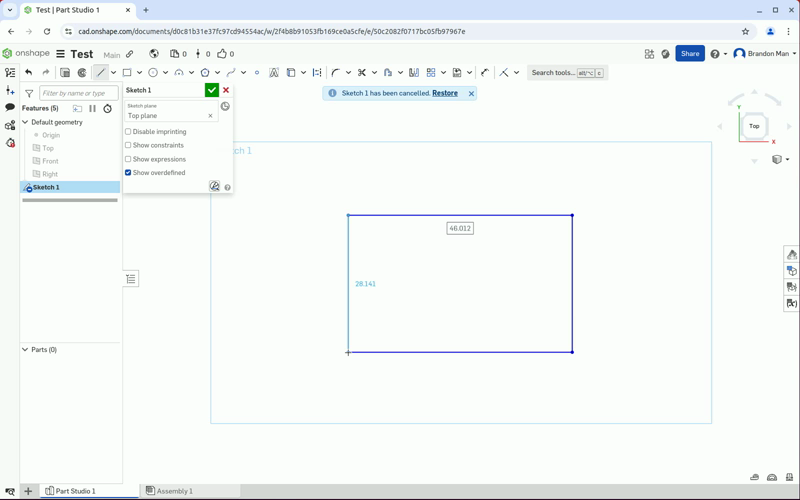
key_up(shift)
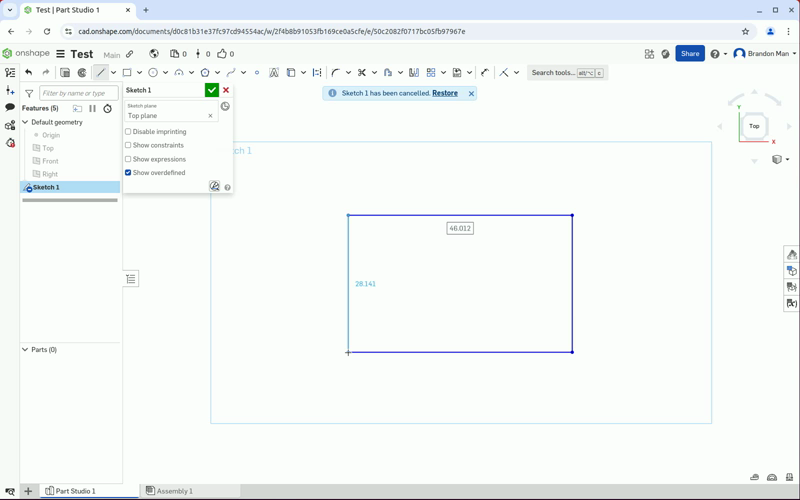
click(348, 352)
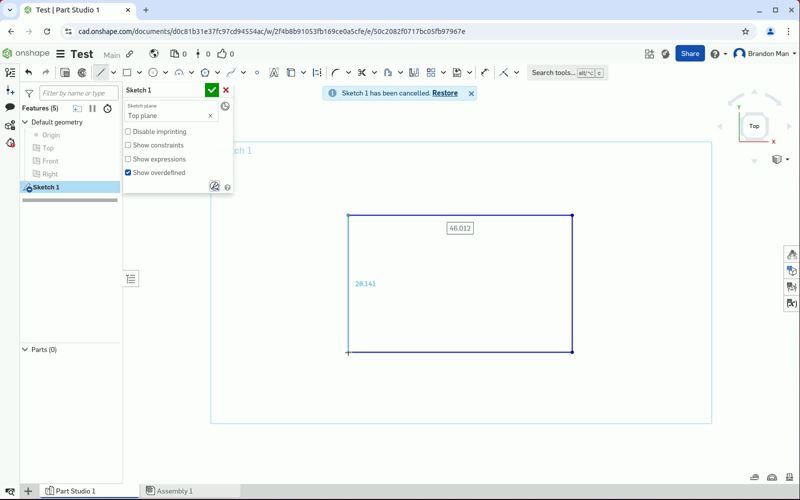
key(esc)
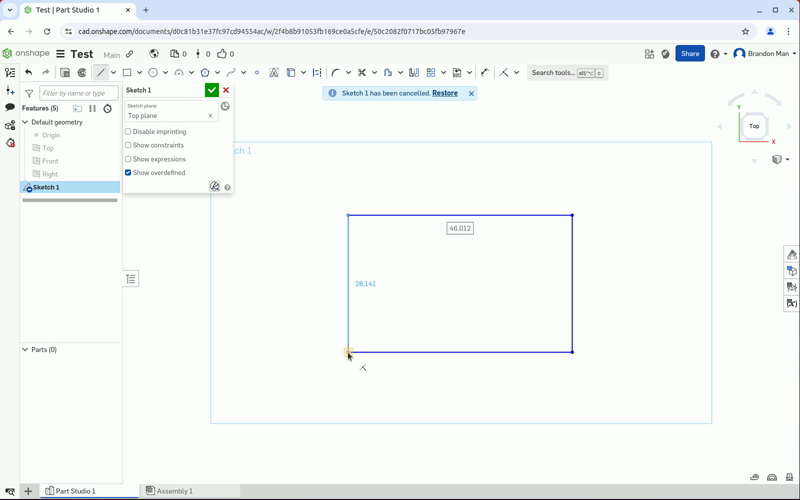
mouse_move(454, 237)
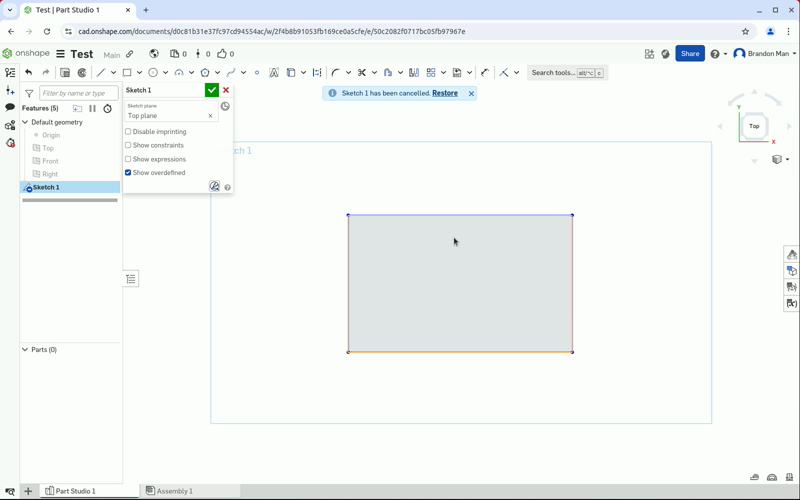
click(454, 237)
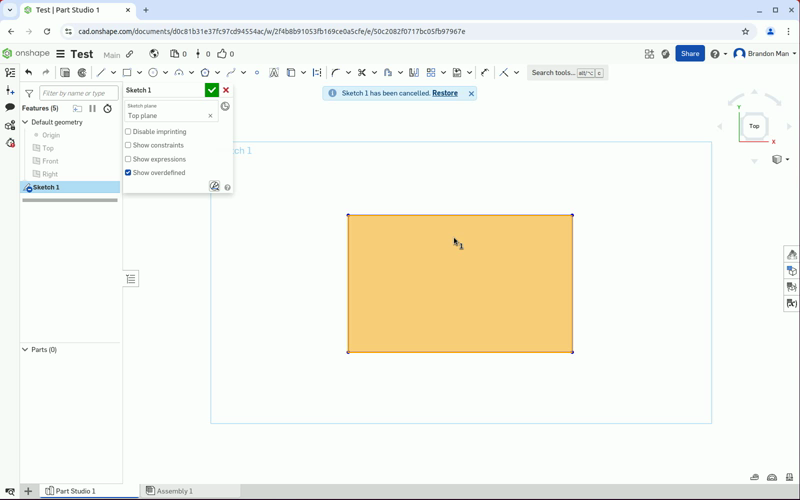
mouse_move(73, 352)
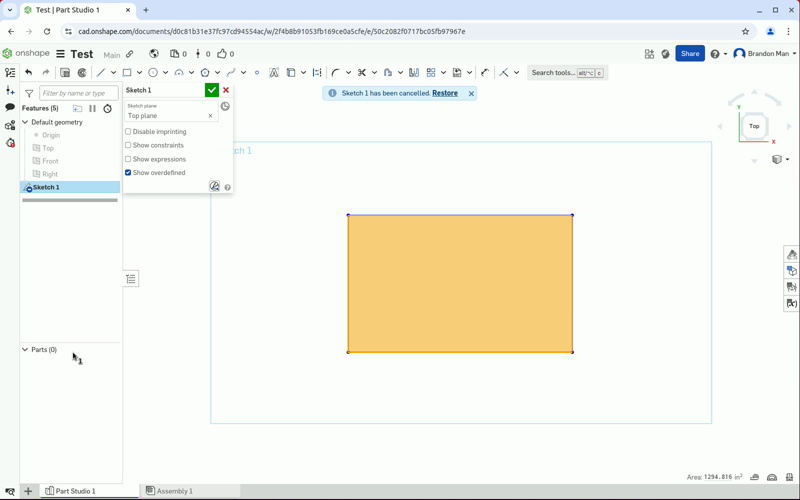
key(shift+y)
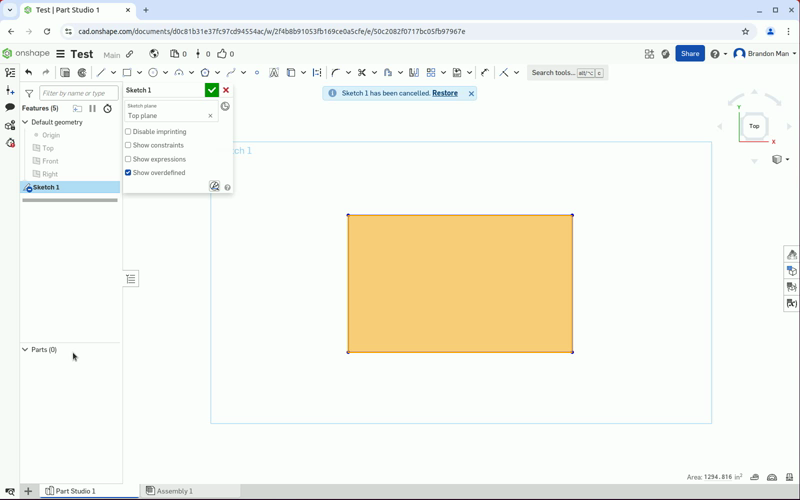
key(shift+e)
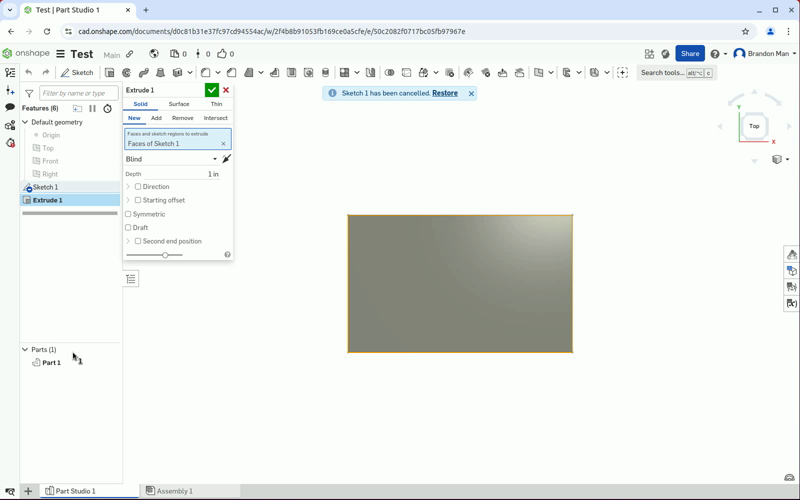
mouse_move(143, 106)
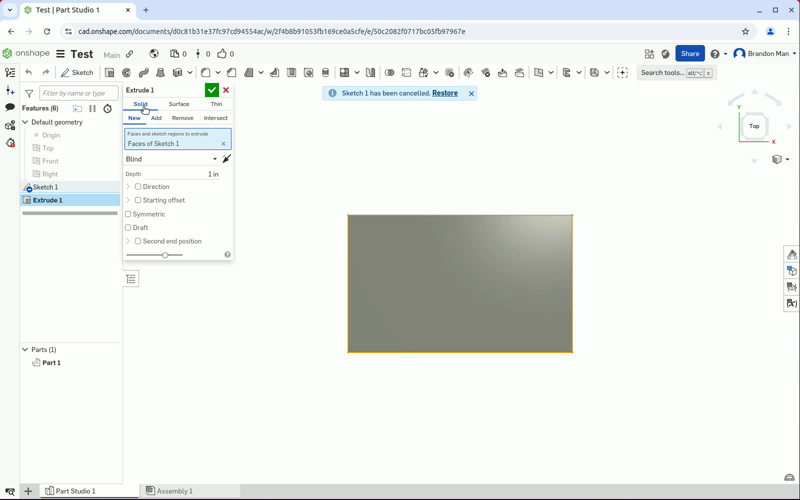
click(143, 106)
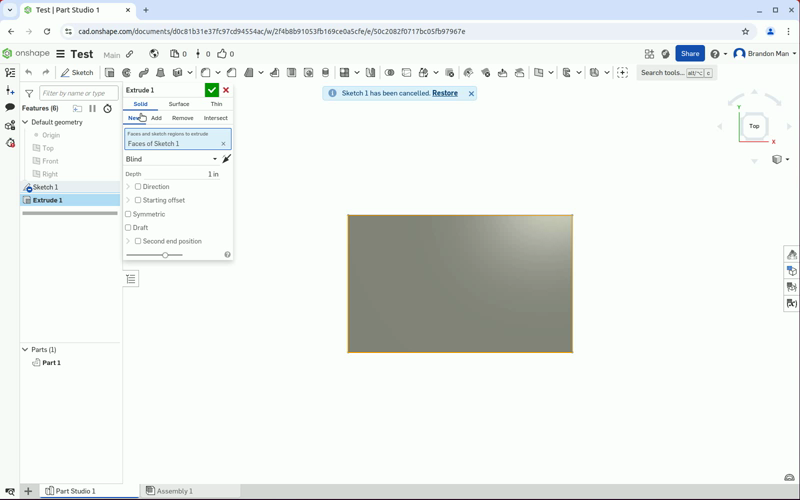
mouse_move(137, 120)
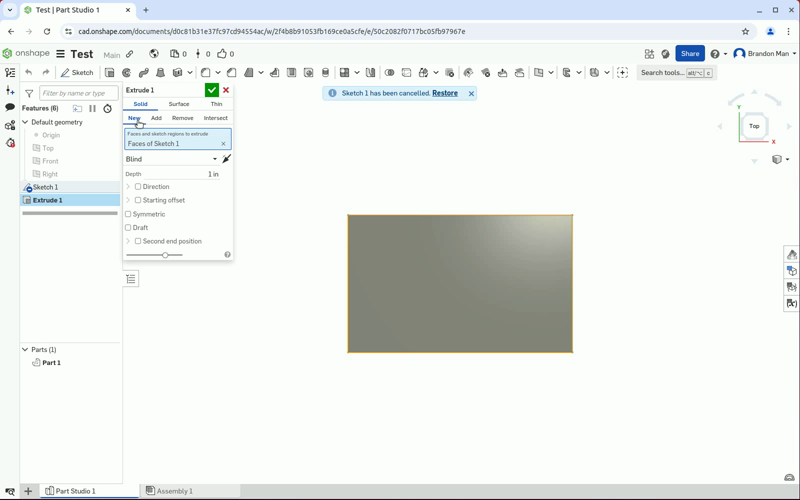
click(137, 120)
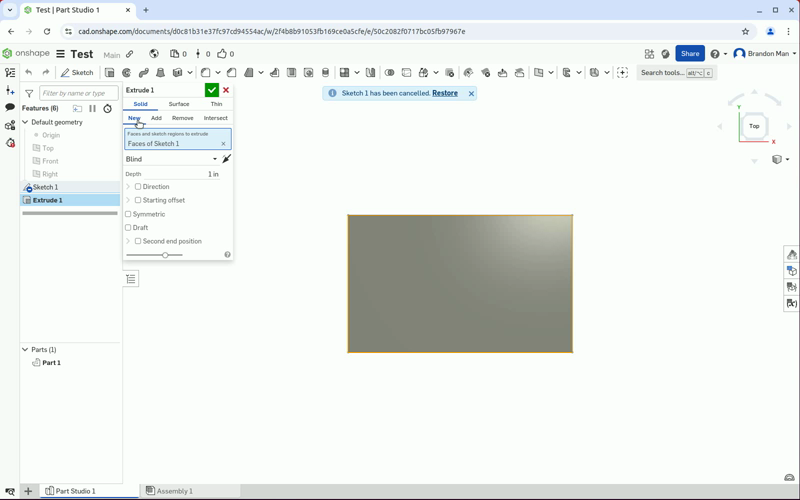
key(tab, 4)
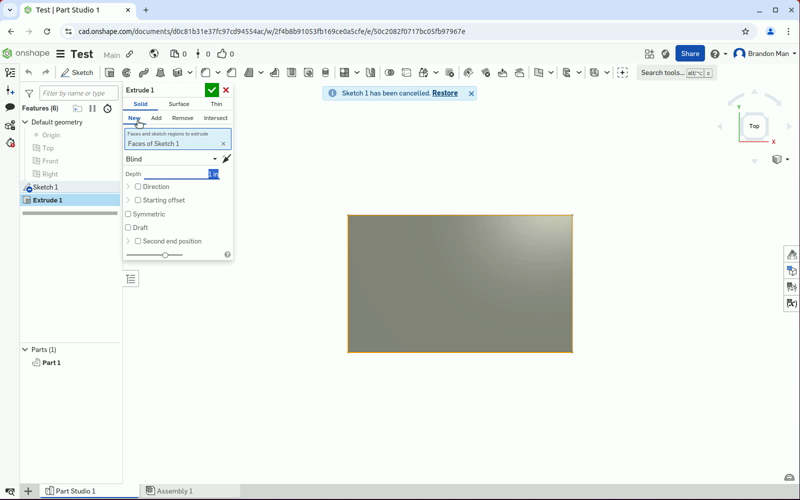
text(14.683)
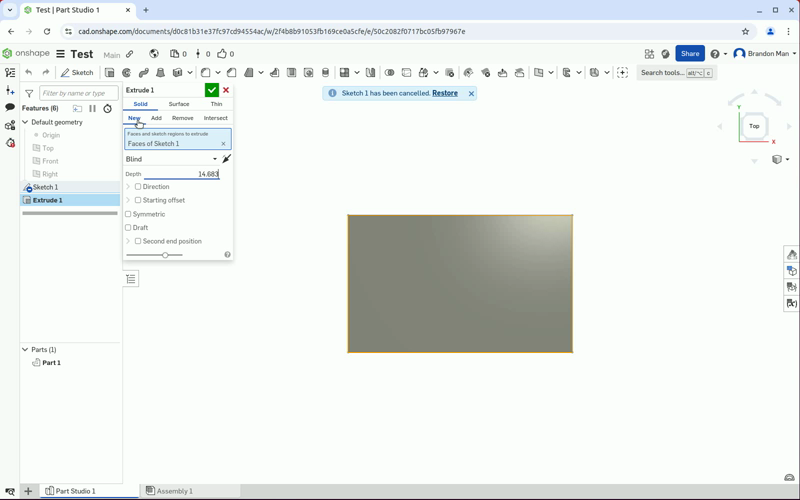
key(enter)
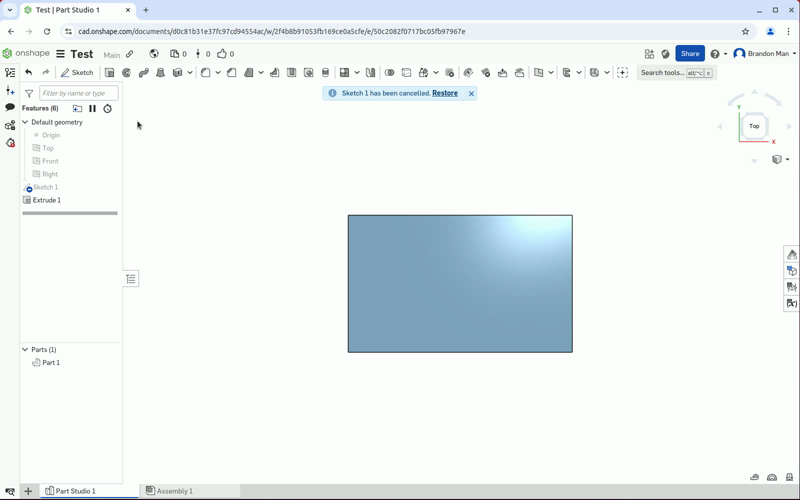
key(shift+h)
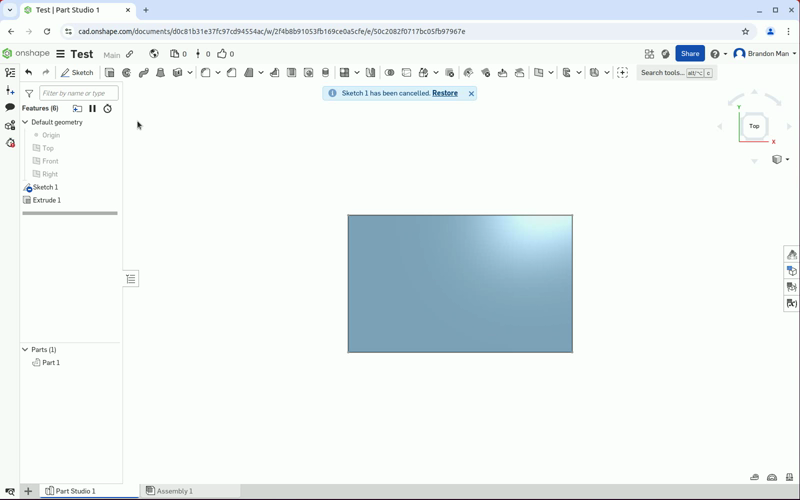
key(shift+h)
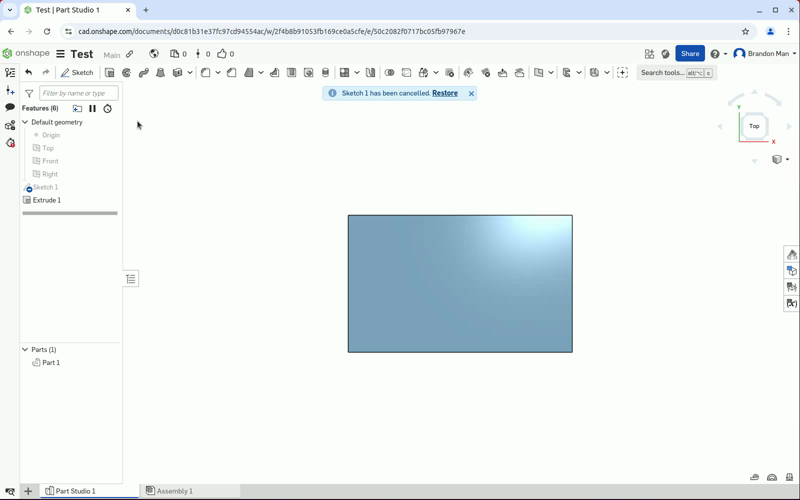
mouse_move(73, 189)
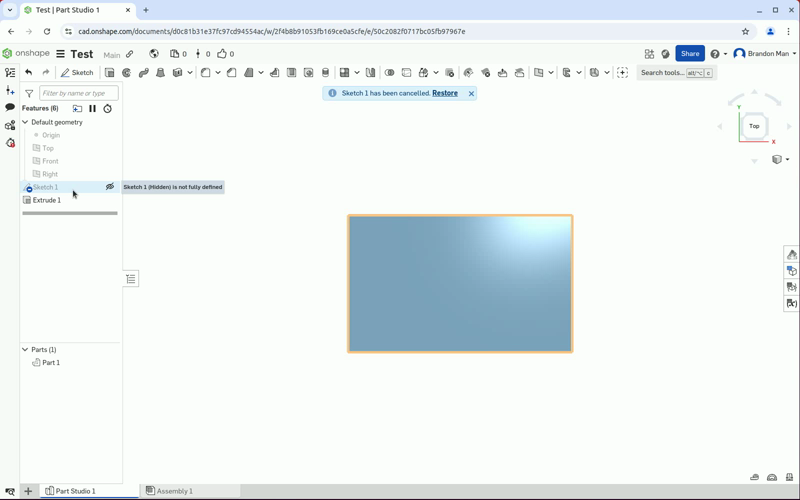
click(73, 189)
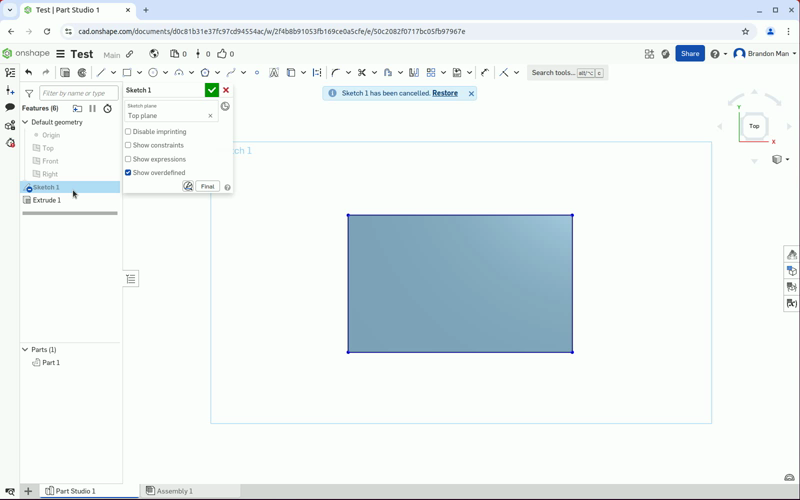
mouse_move(229, 92)
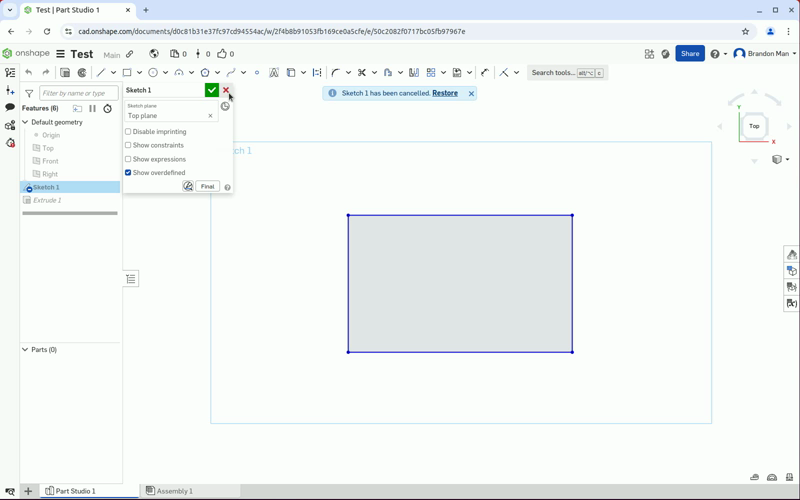
click(229, 92)
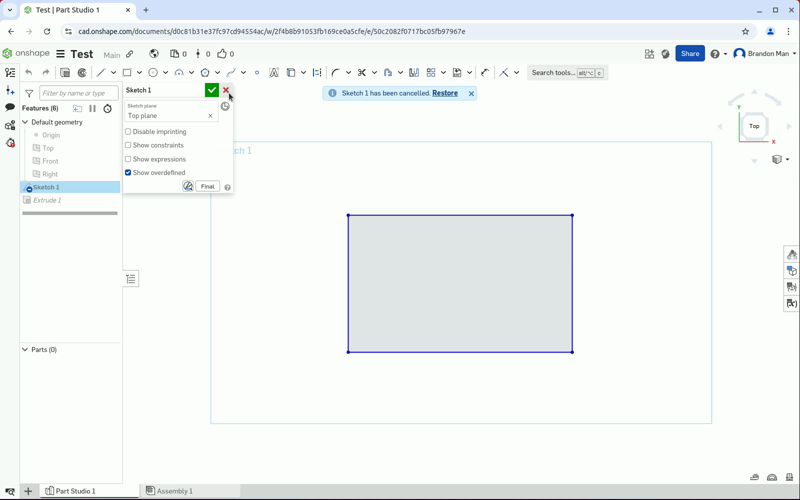
key(shift+s)
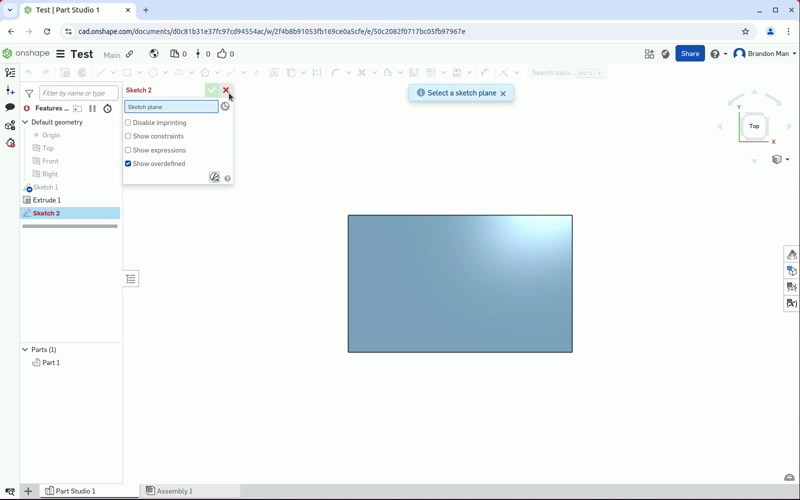
mouse_move(73, 150)
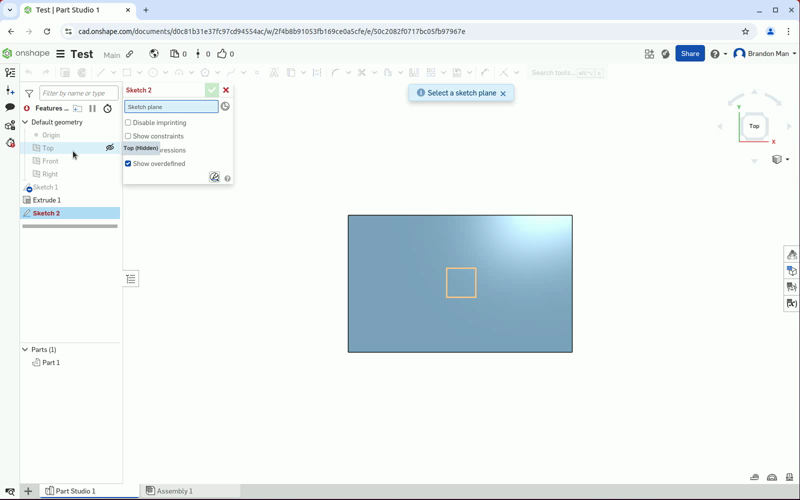
click(73, 150)
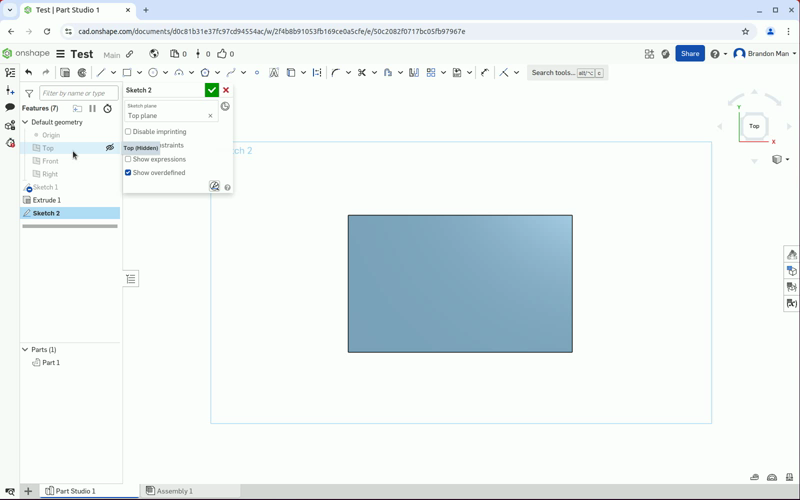
mouse_move(73, 352)
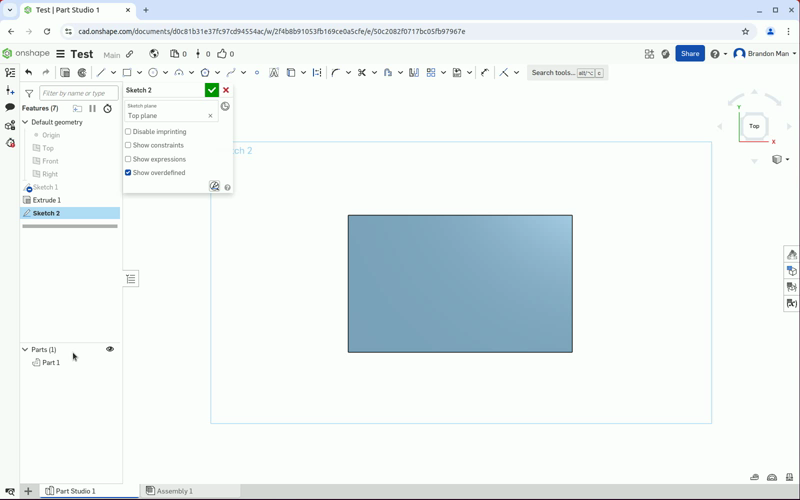
key(y)
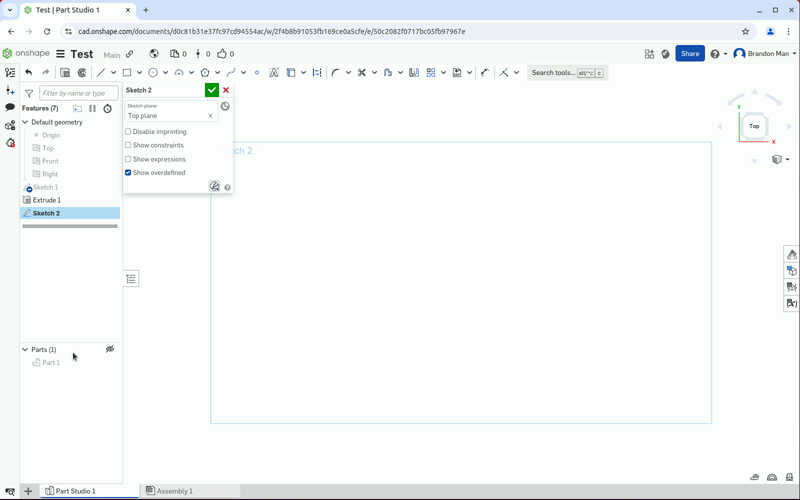
key(l)
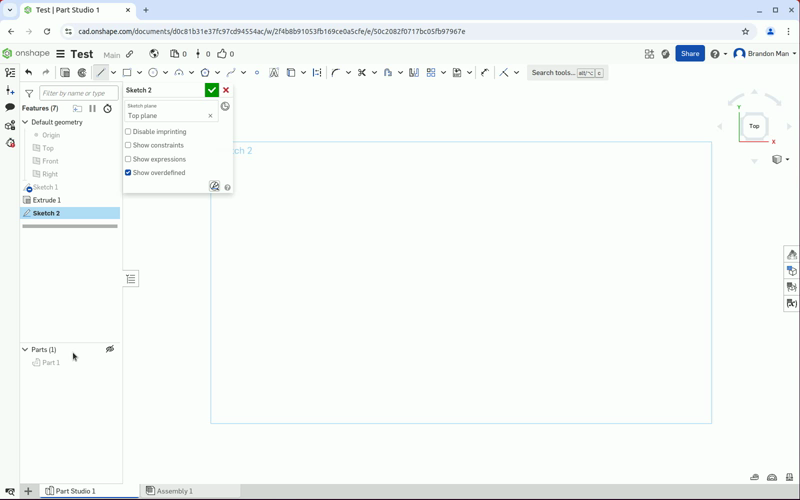
key_down(shift)
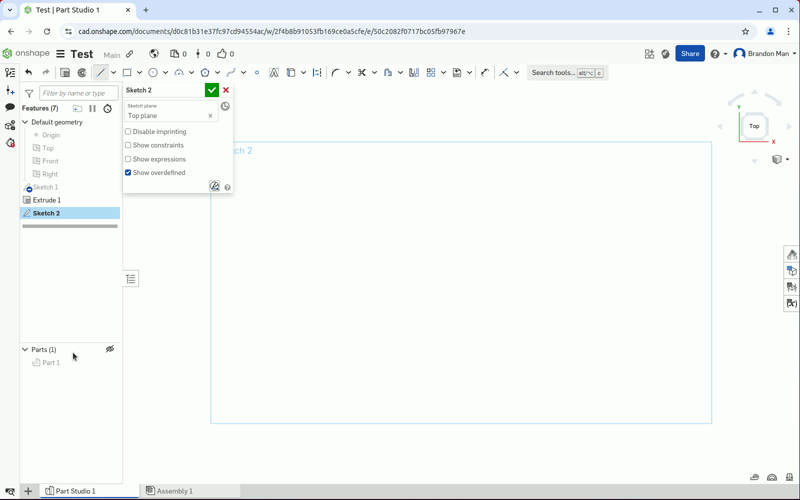
mouse_move(348, 352)
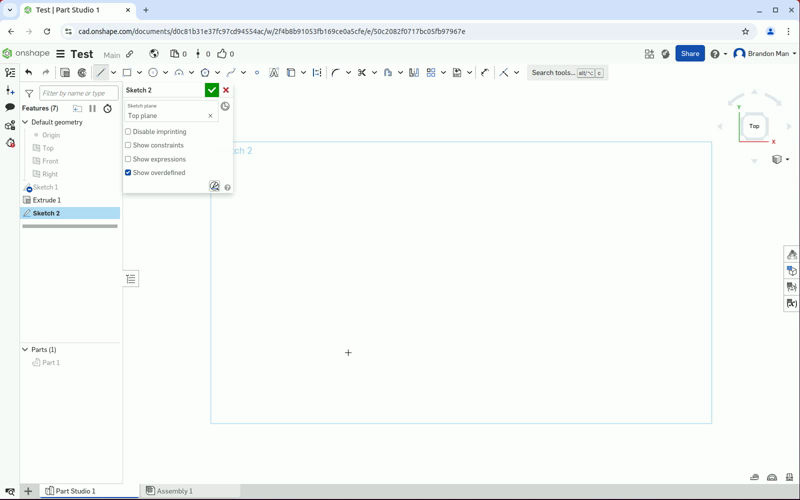
click(348, 352)
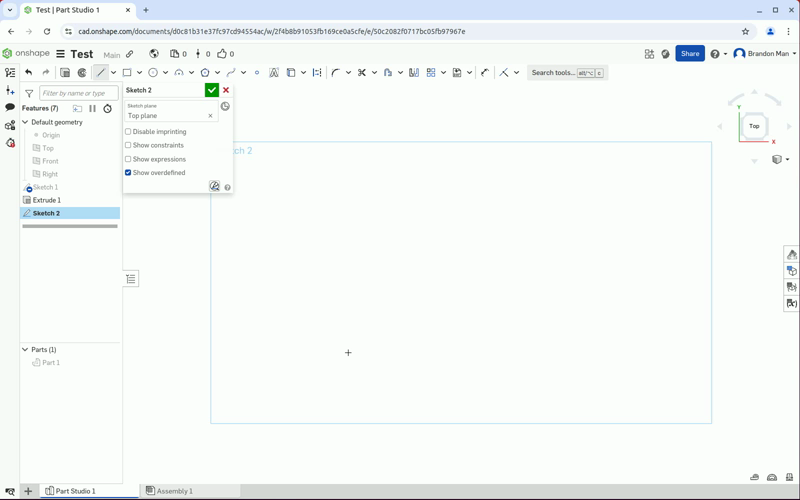
key_up(shift)
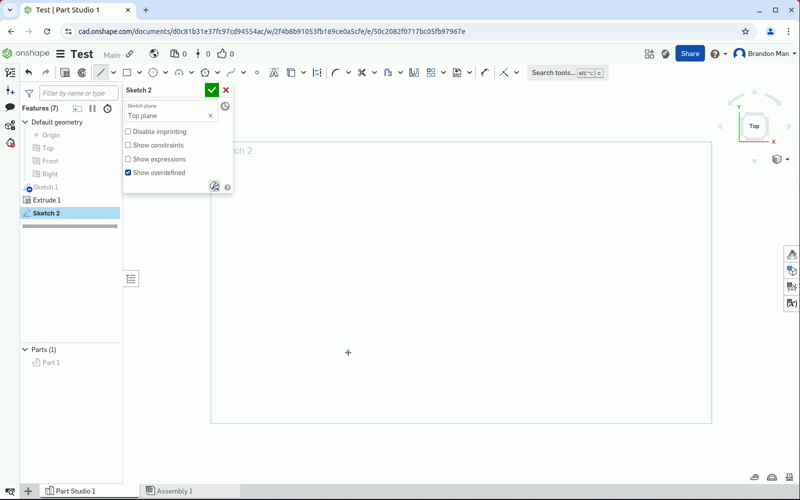
key_down(shift)
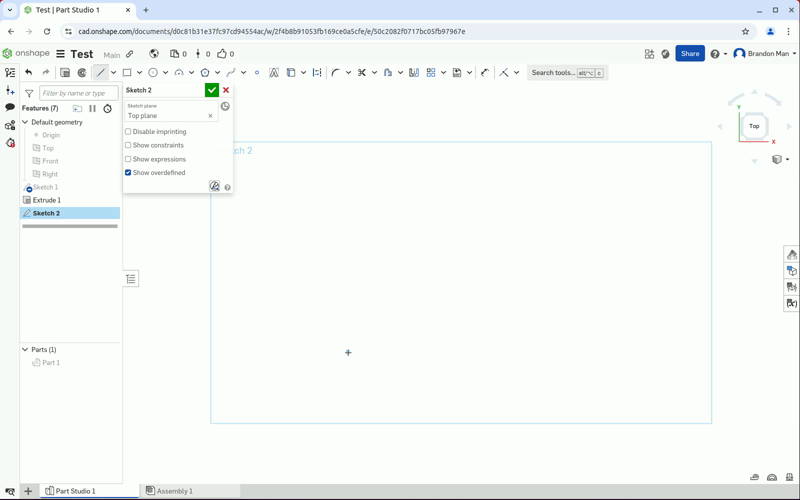
mouse_move(572, 352)
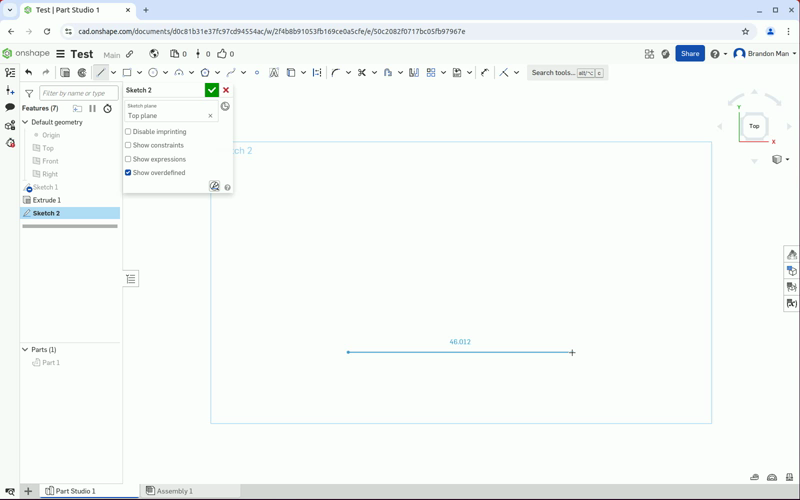
click(572, 352)
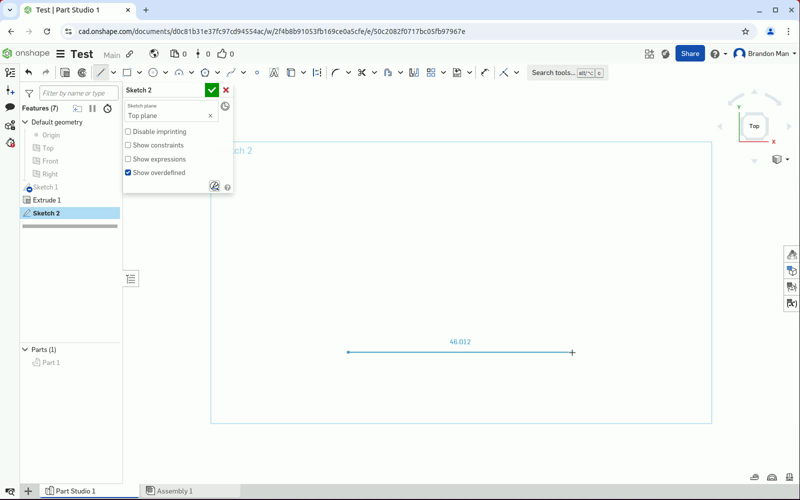
key_up(shift)
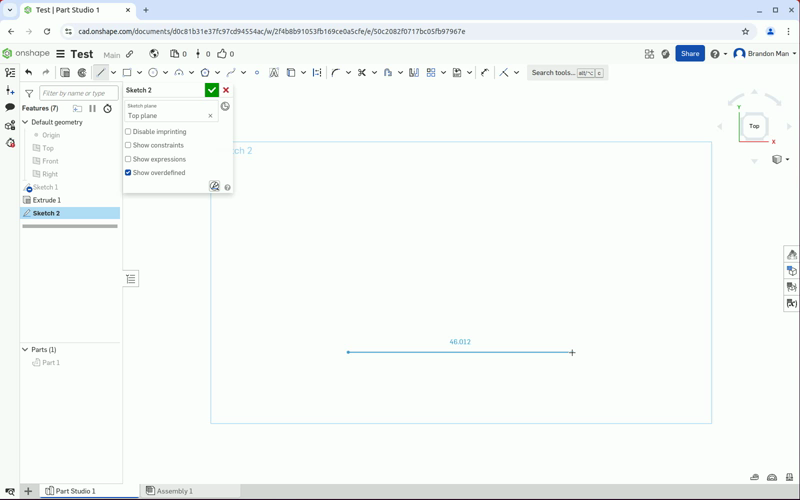
key_down(shift)
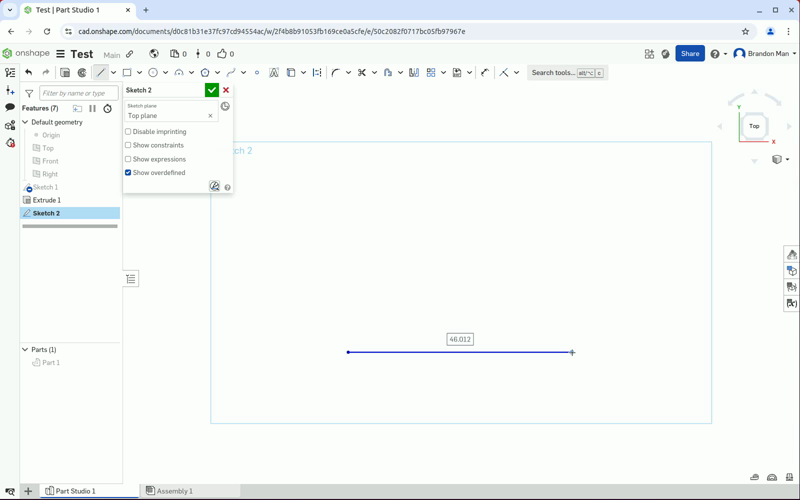
mouse_move(572, 215)
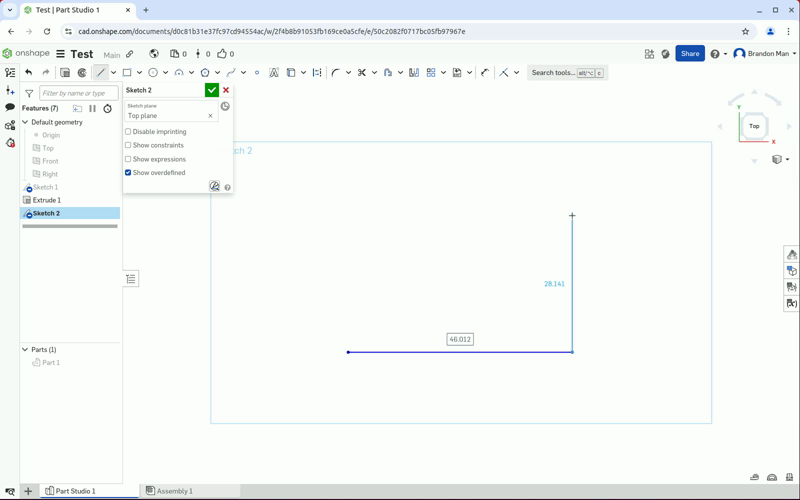
click(572, 215)
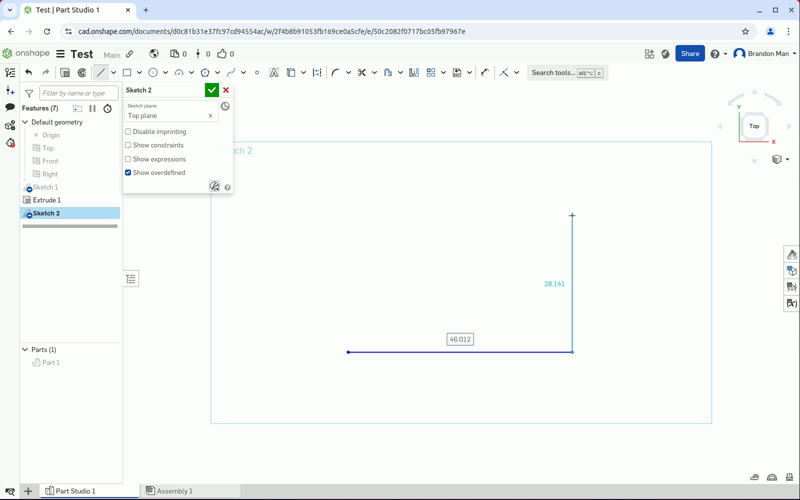
key_up(shift)
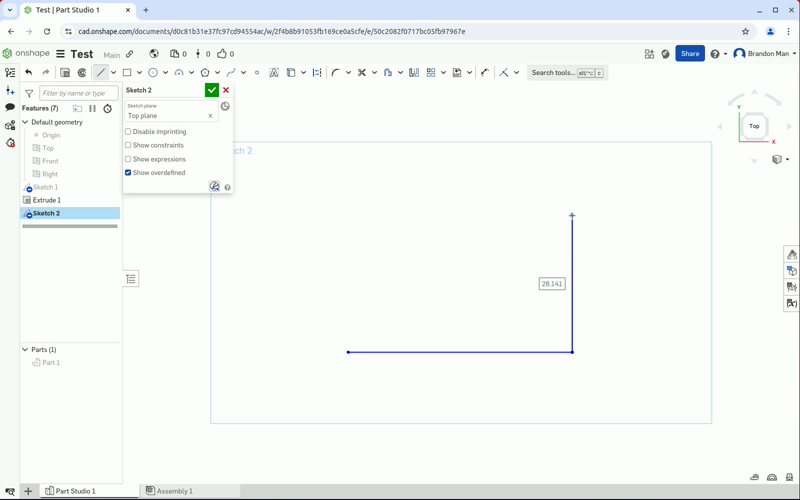
key_down(shift)
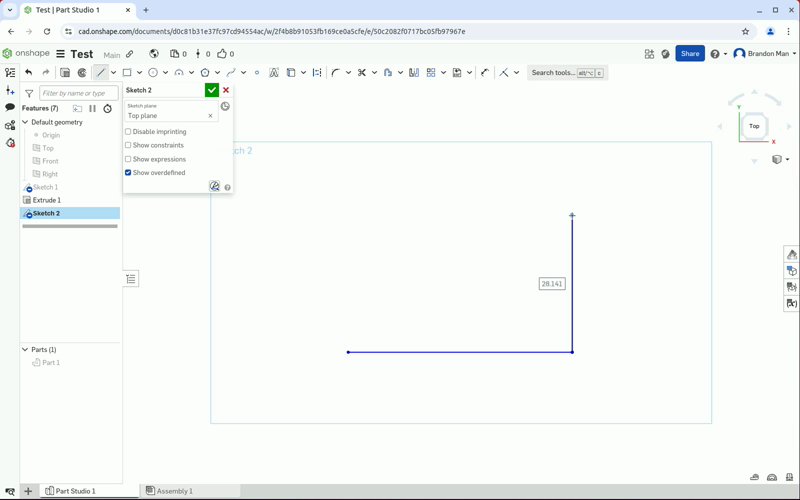
mouse_move(348, 215)
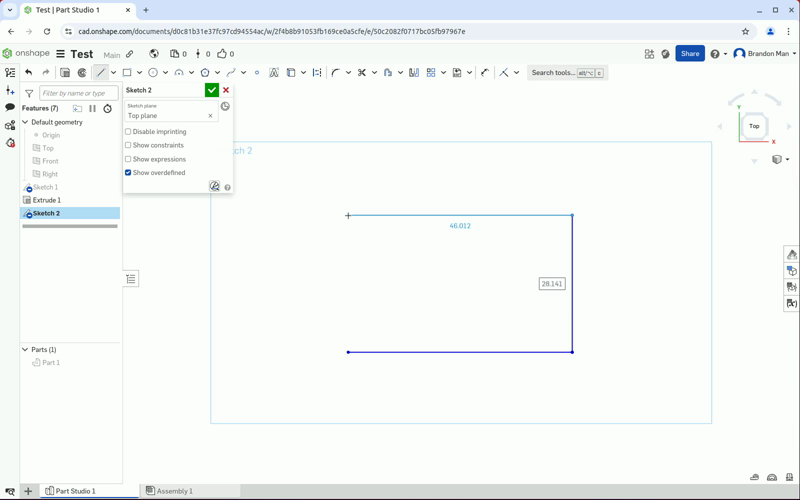
click(348, 215)
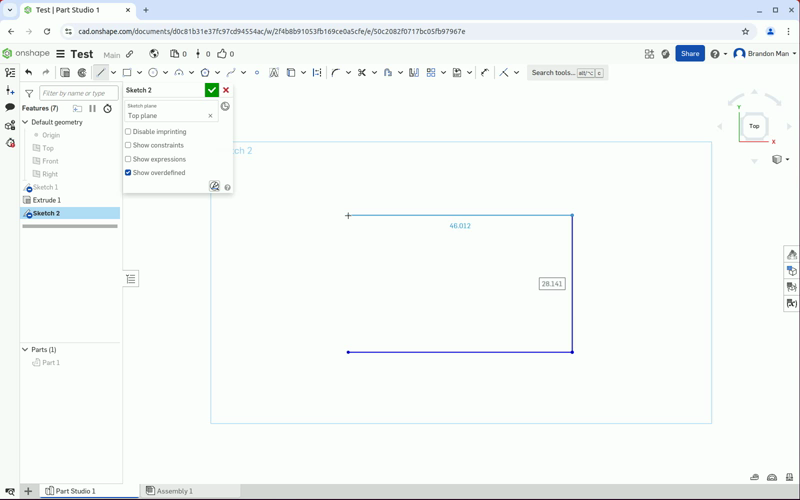
key_up(shift)
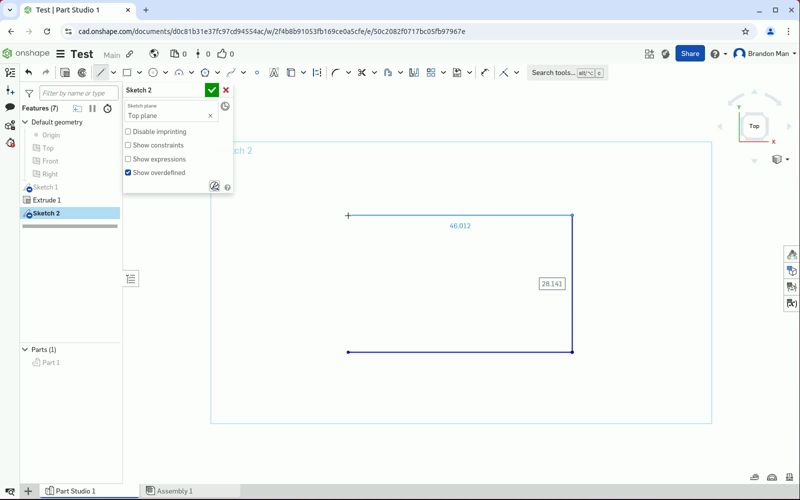
key_down(shift)
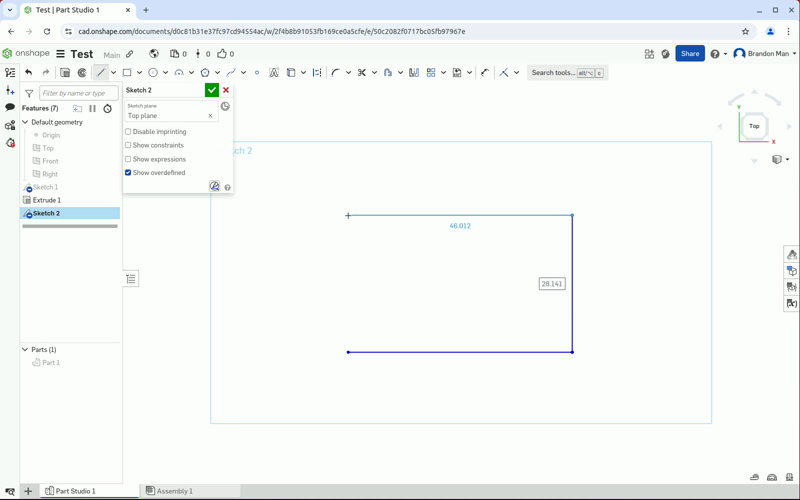
mouse_move(348, 352)
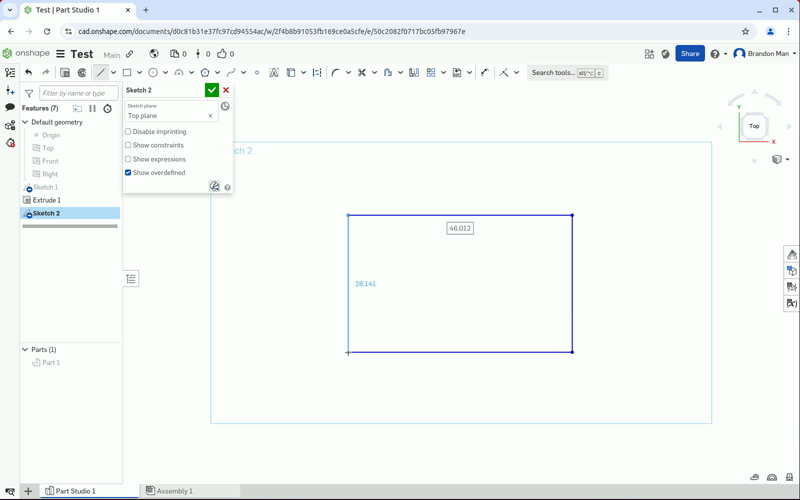
key_up(shift)
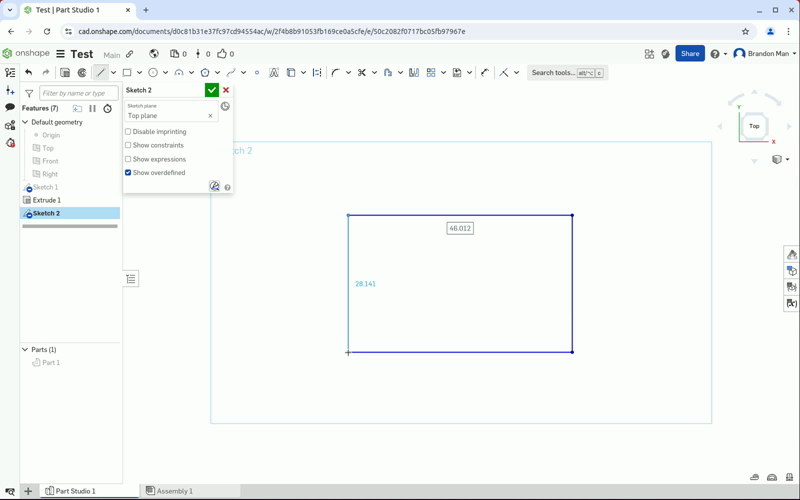
click(348, 352)
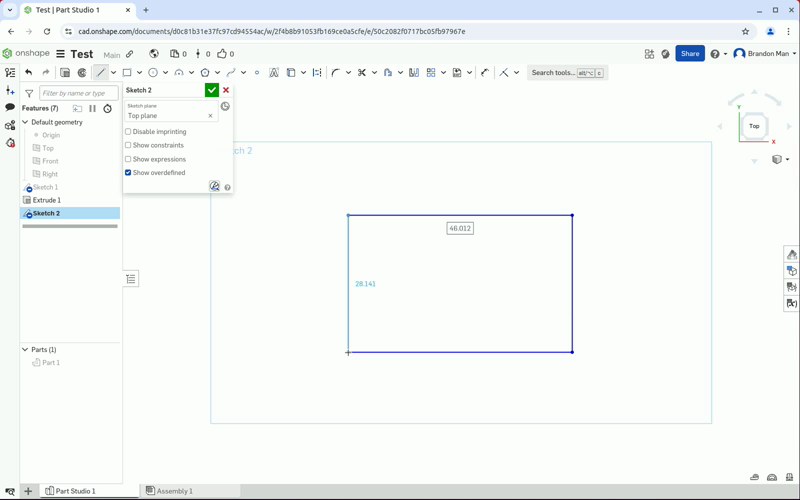
key(esc)
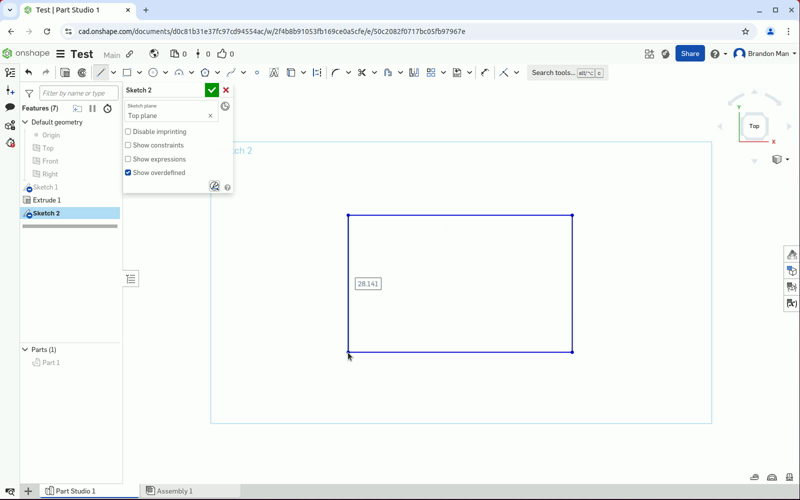
mouse_move(417, 319)
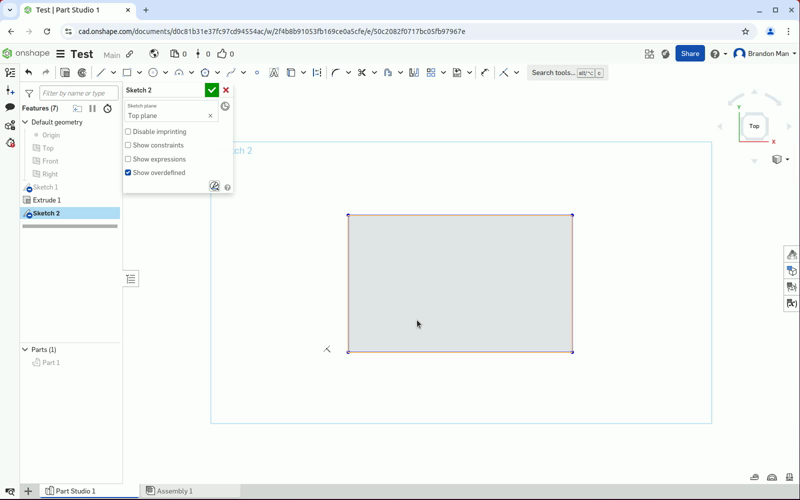
click(417, 319)
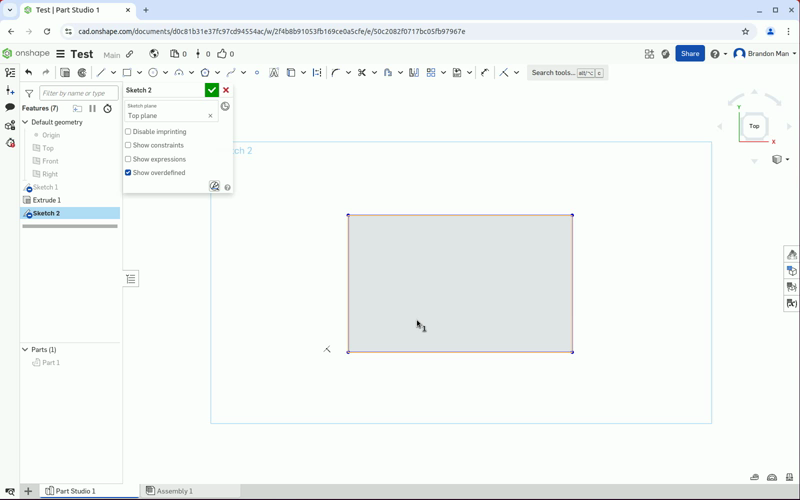
mouse_move(73, 352)
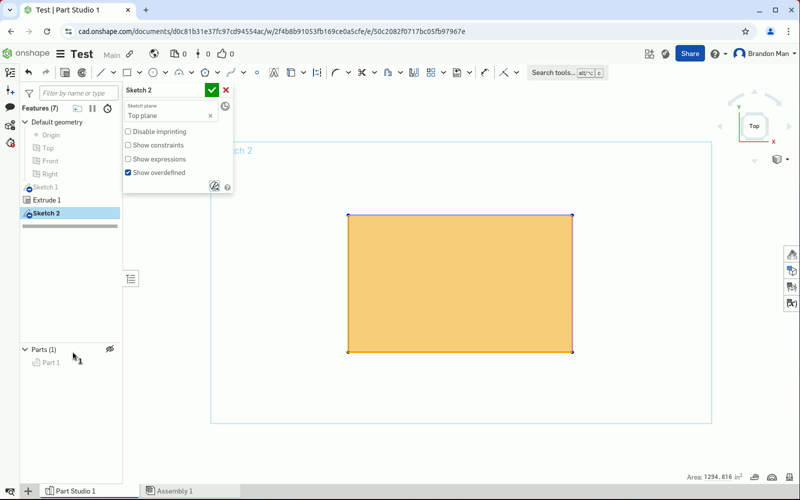
key(shift+y)
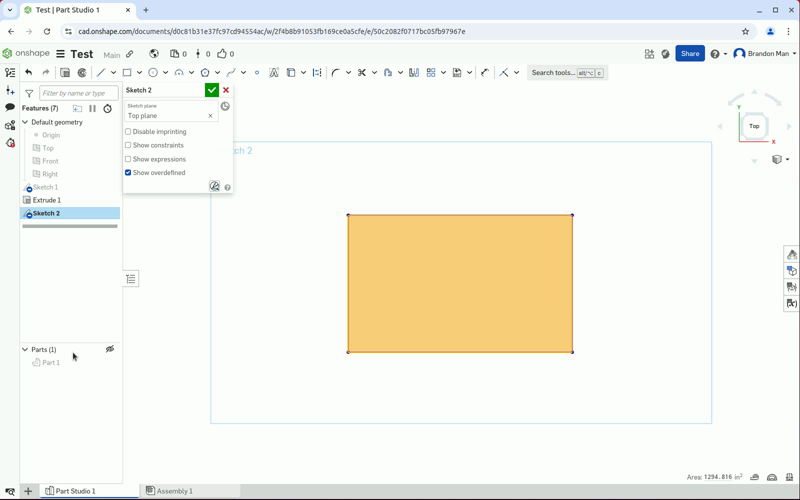
key(shift+e)
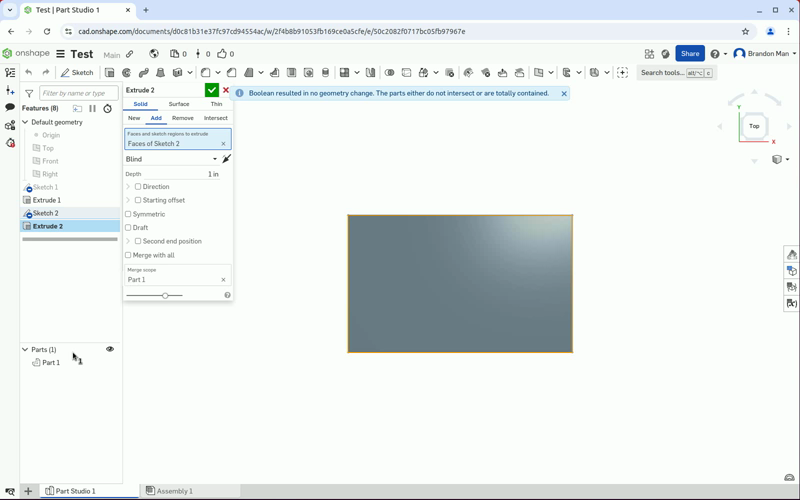
mouse_move(143, 106)
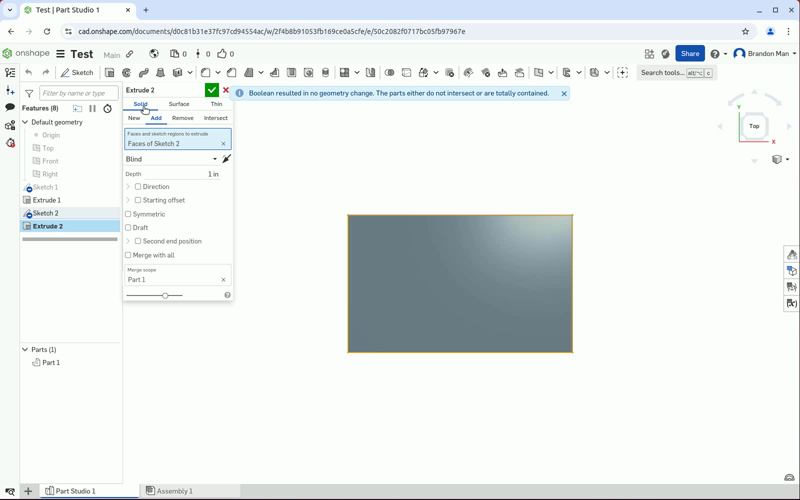
click(143, 106)
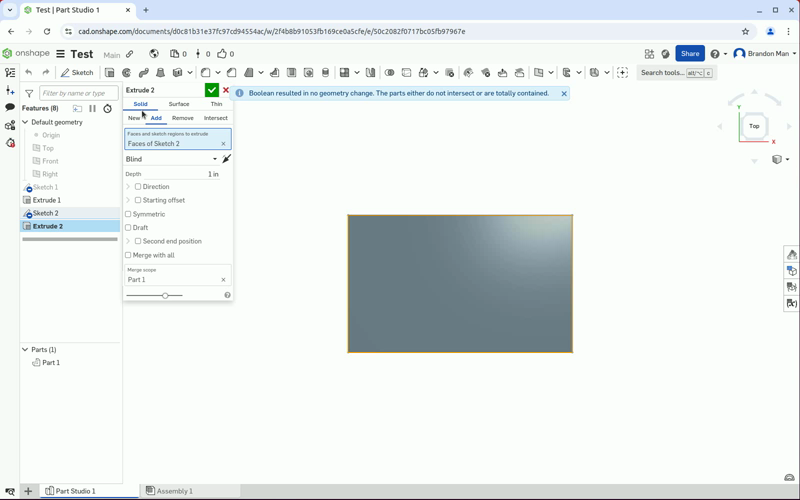
mouse_move(137, 120)
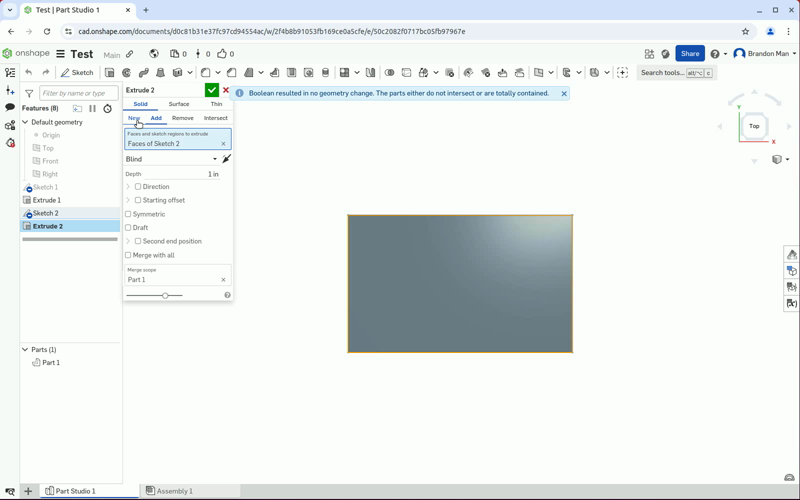
click(137, 120)
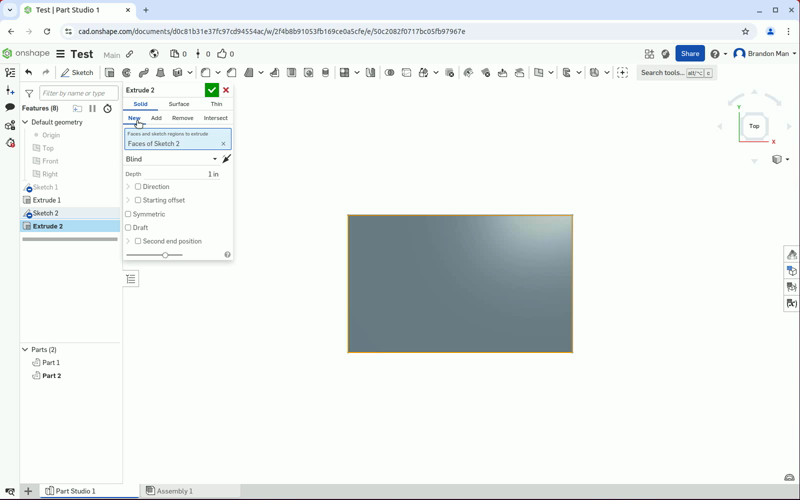
key(tab, 4)
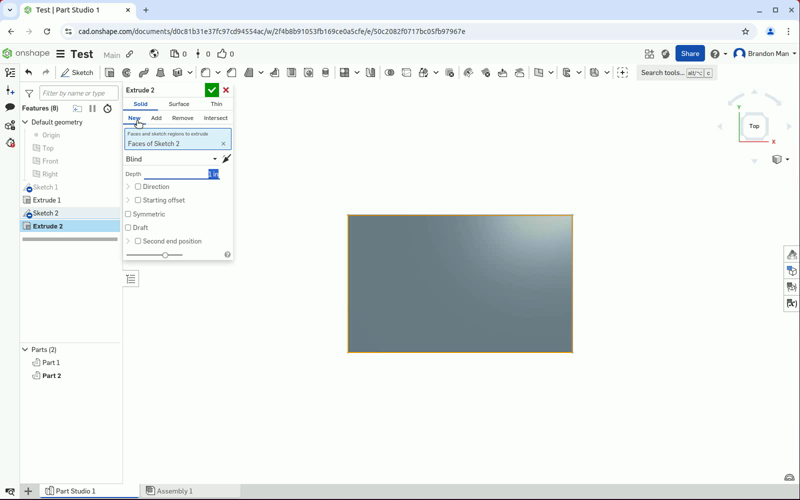
text(14.683)
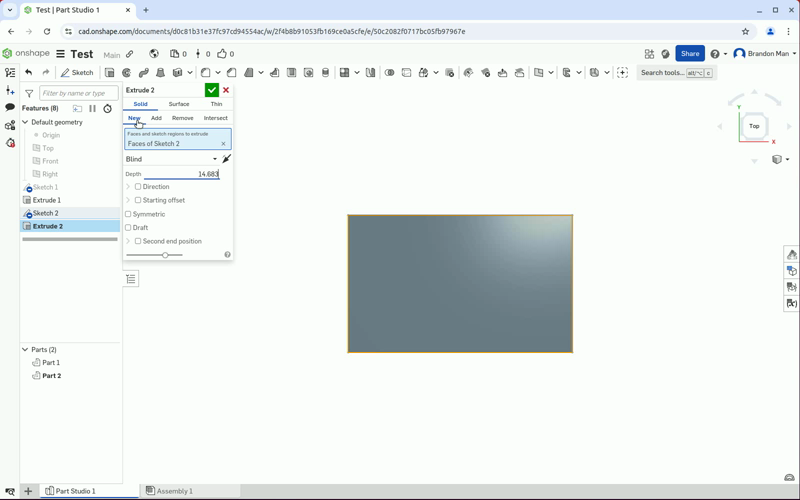
key(enter)
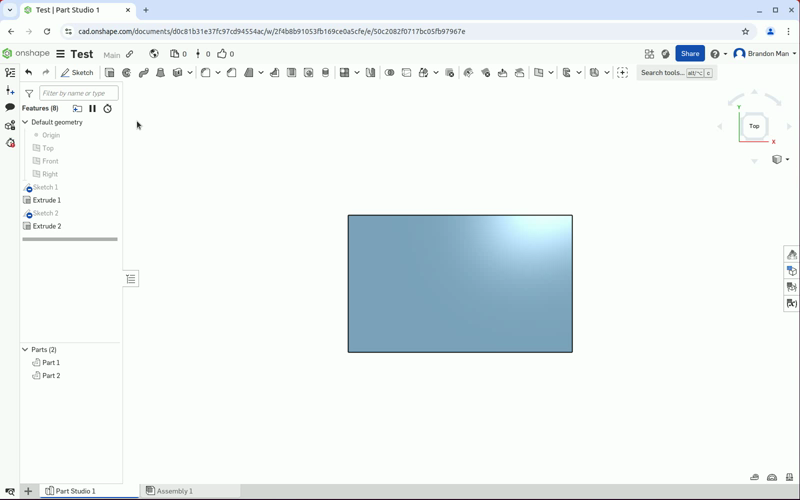
key(shift+h)
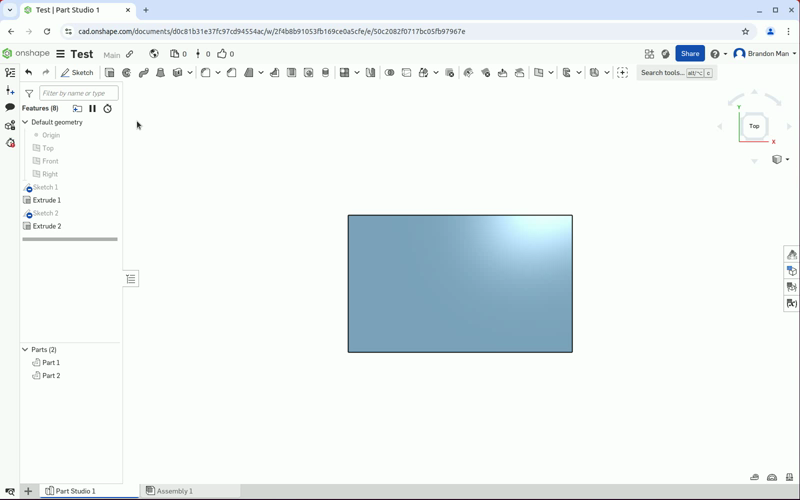
key(shift+h)
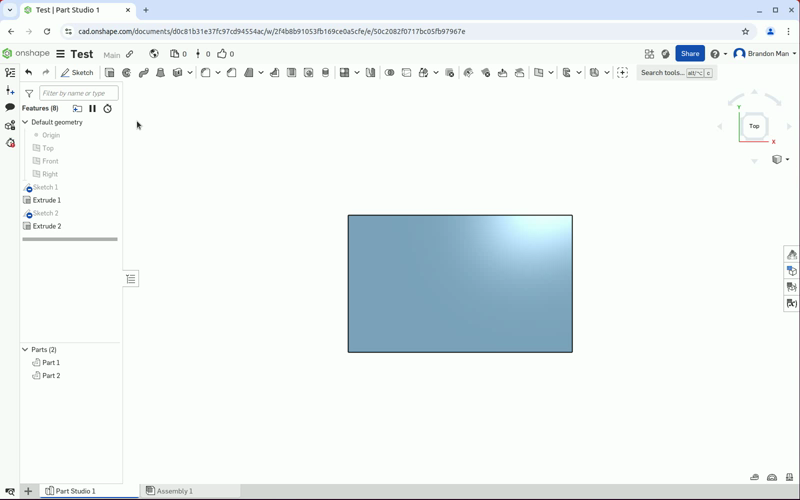
mouse_move(73, 189)
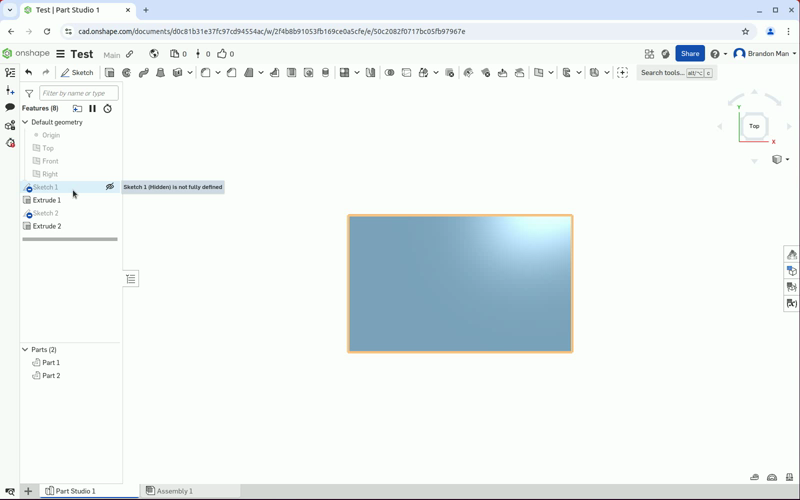
click(73, 189)
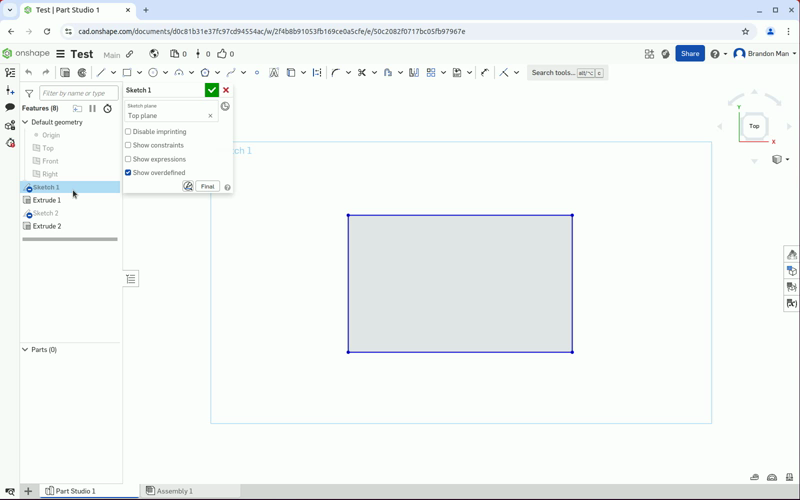
mouse_move(229, 92)
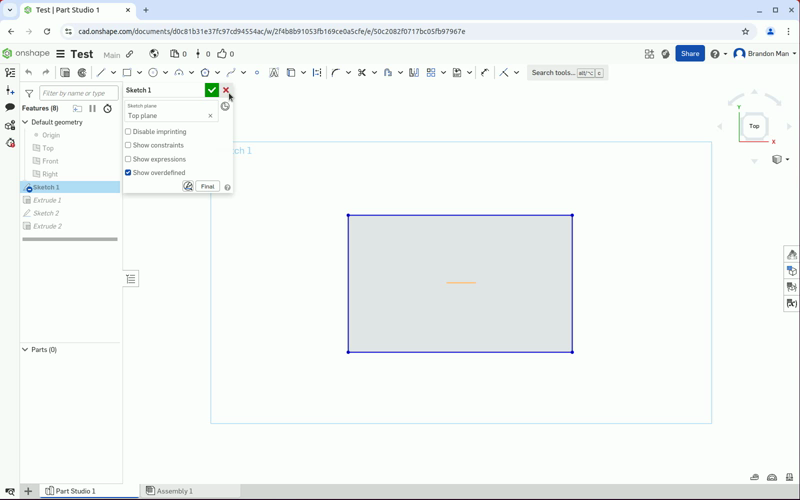
click(229, 92)
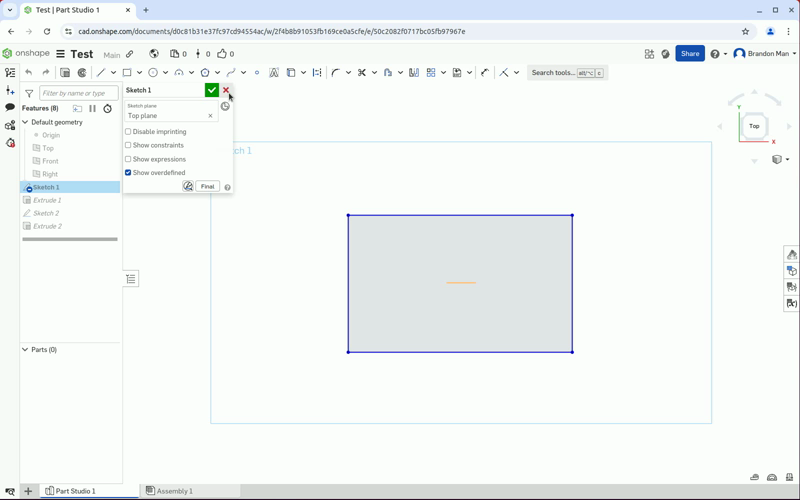
key(shift+s)
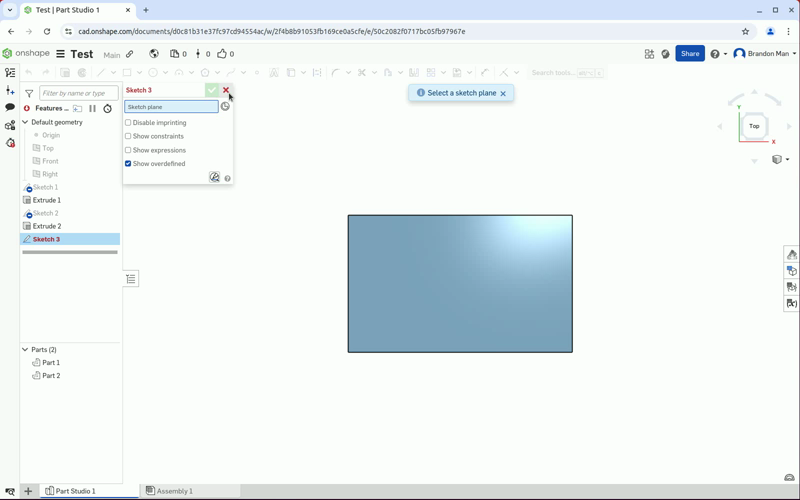
mouse_move(73, 150)
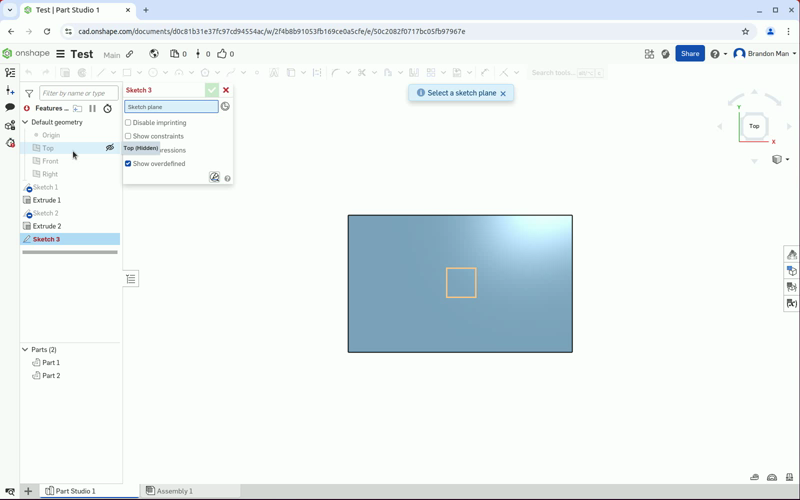
click(73, 150)
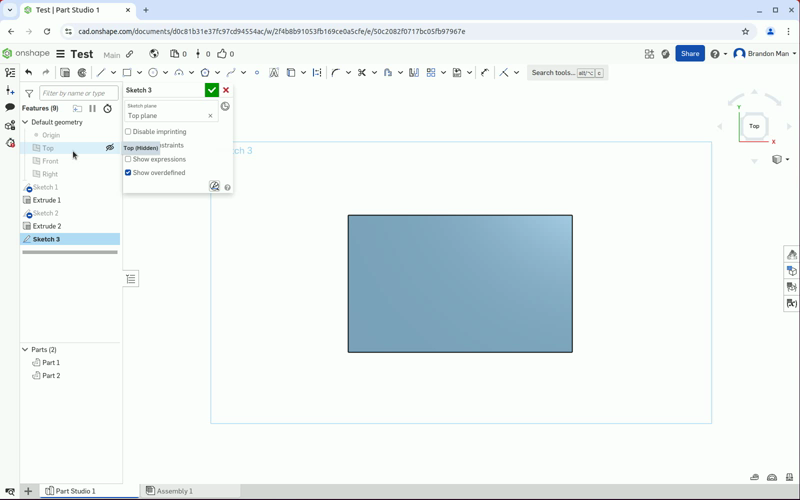
mouse_move(73, 352)
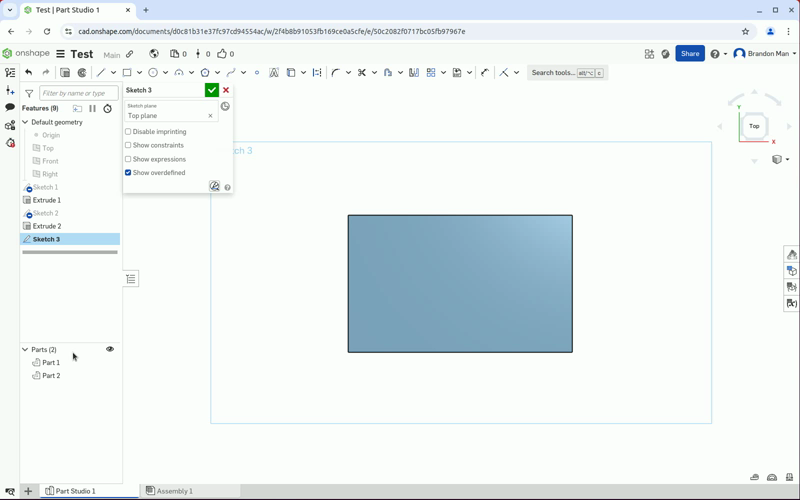
key(y)
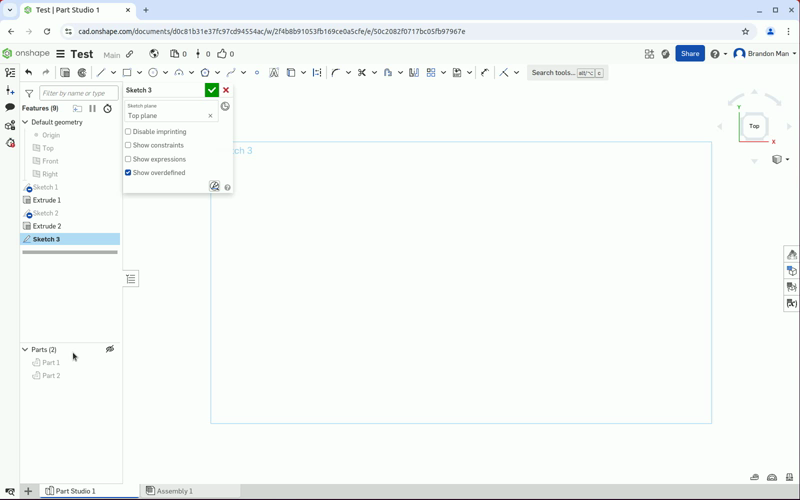
key(l)
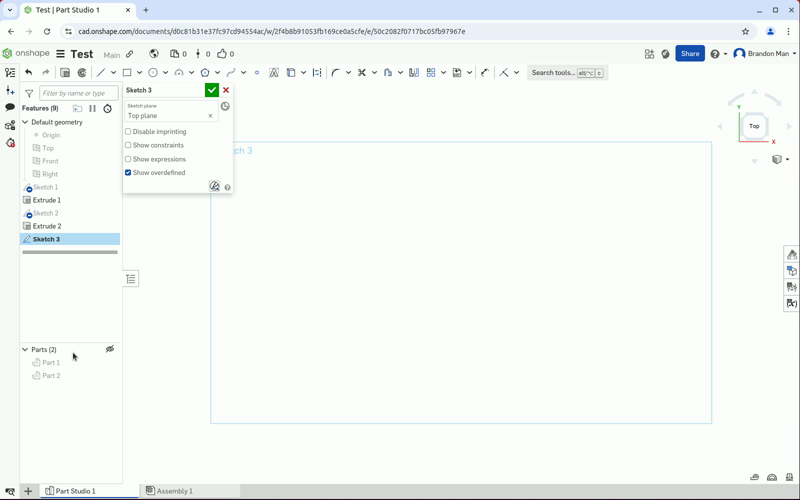
key_down(shift)
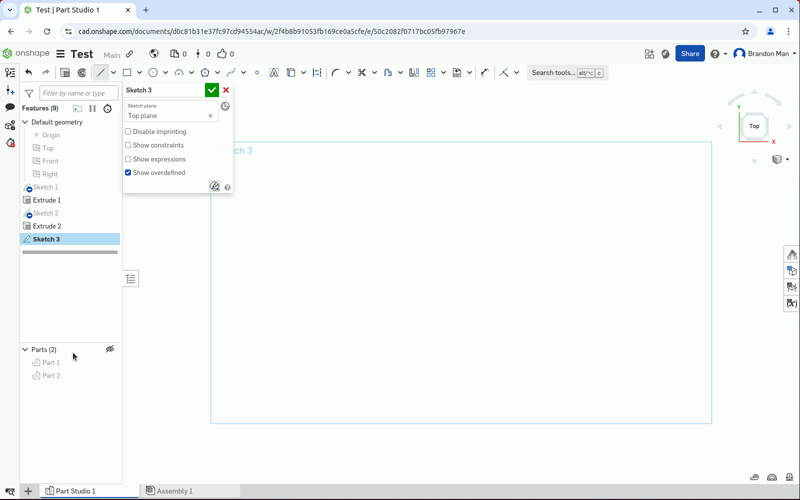
mouse_move(348, 352)
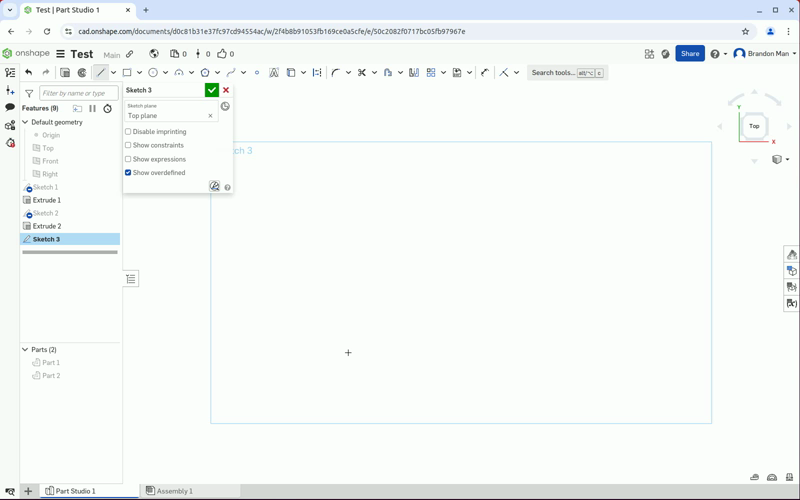
click(348, 352)
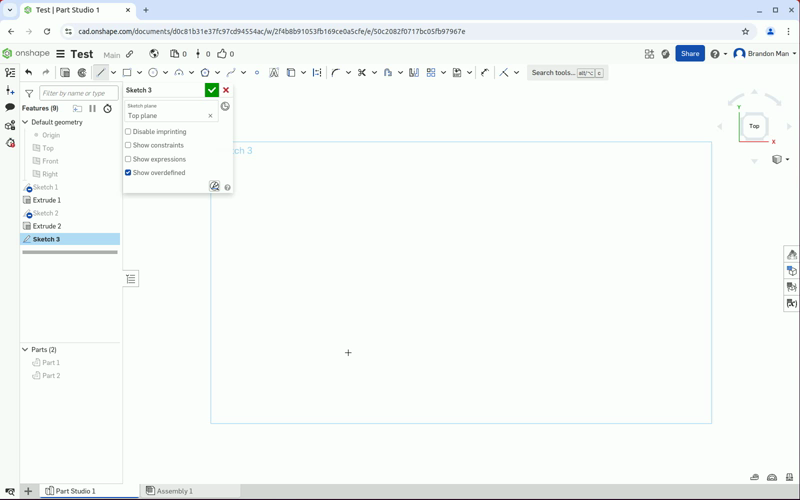
key_up(shift)
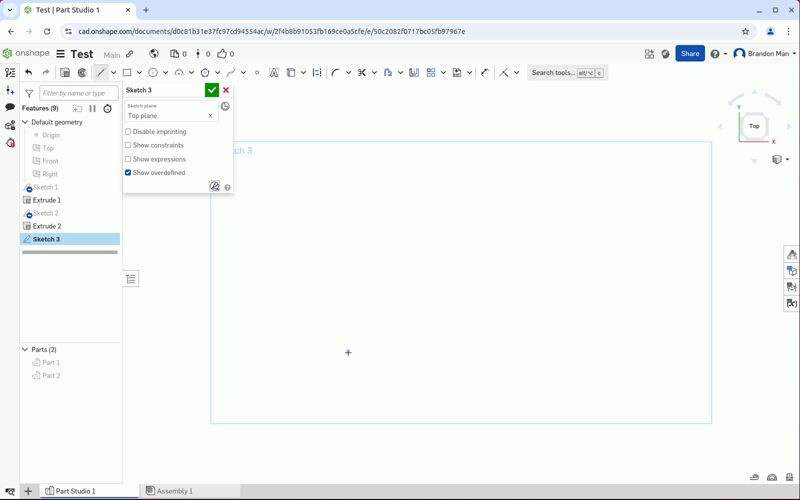
key_down(shift)
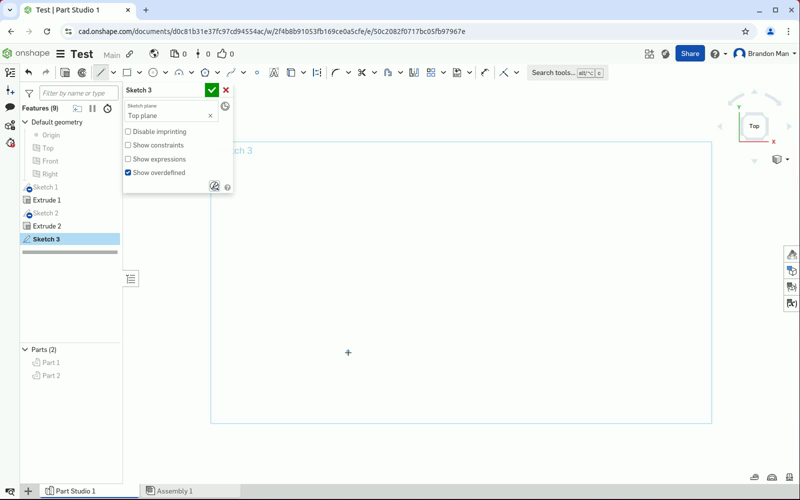
mouse_move(572, 352)
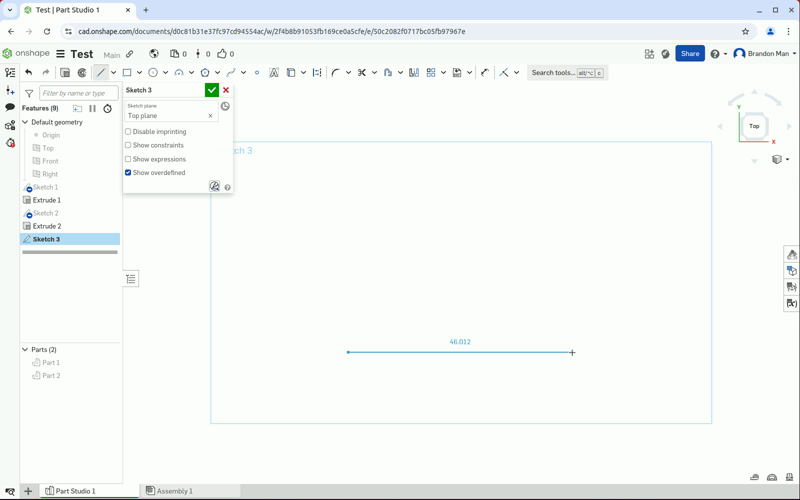
click(572, 352)
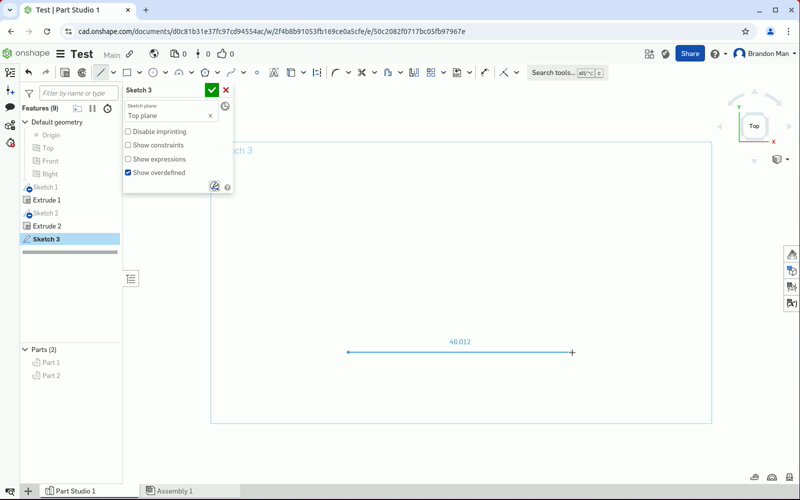
key_up(shift)
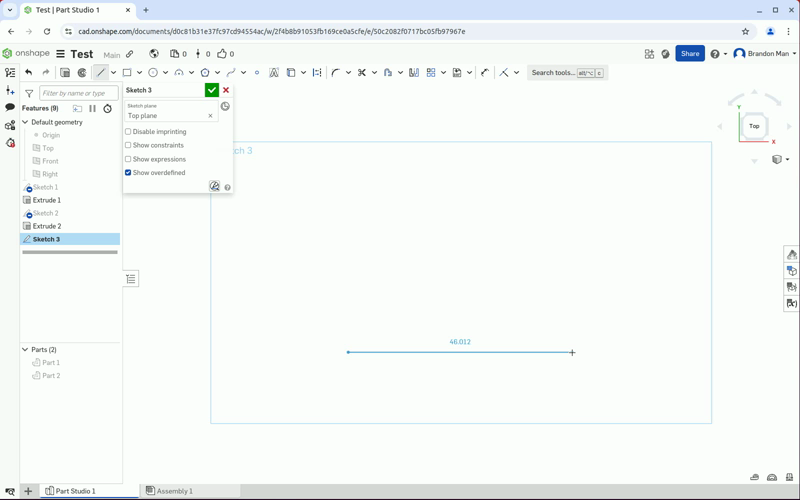
key_down(shift)
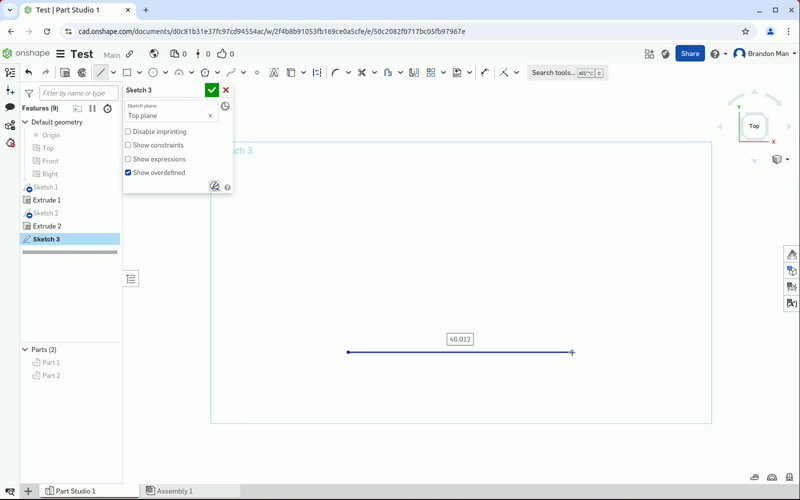
mouse_move(572, 215)
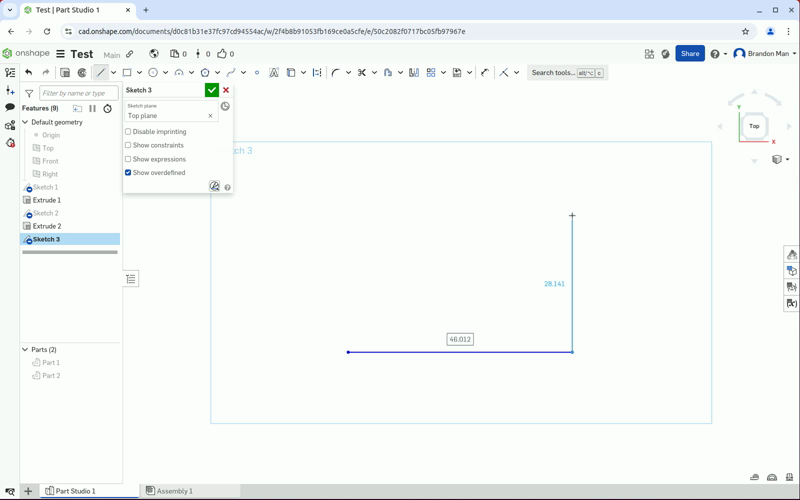
click(572, 215)
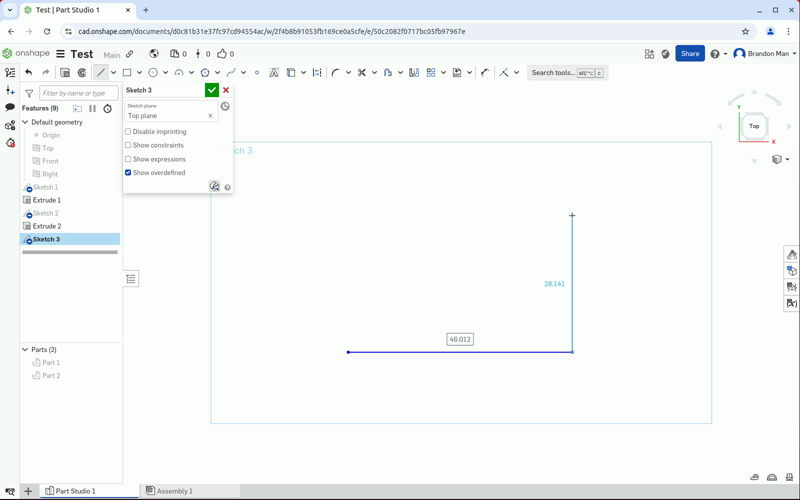
key_up(shift)
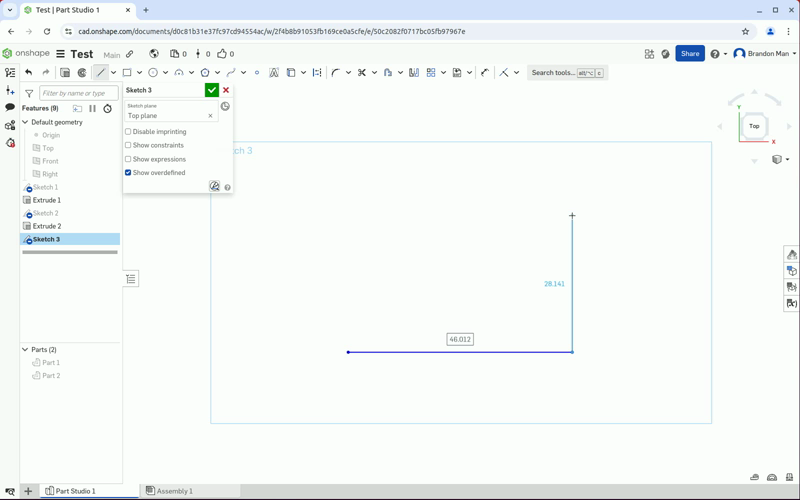
key_down(shift)
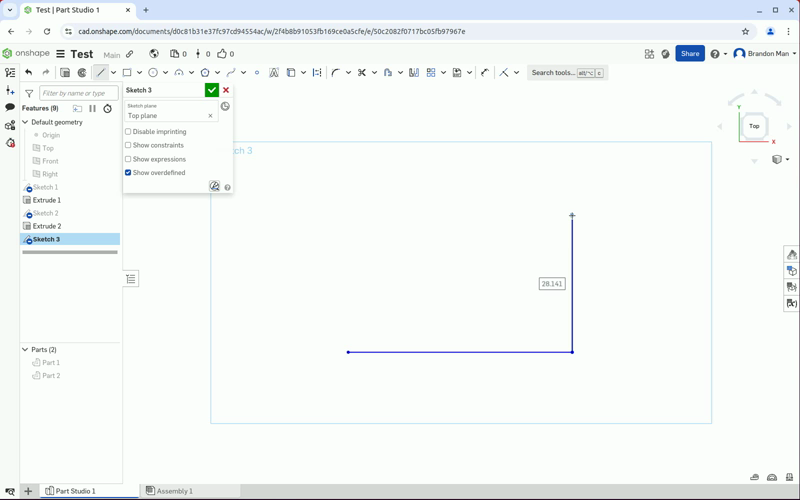
mouse_move(348, 215)
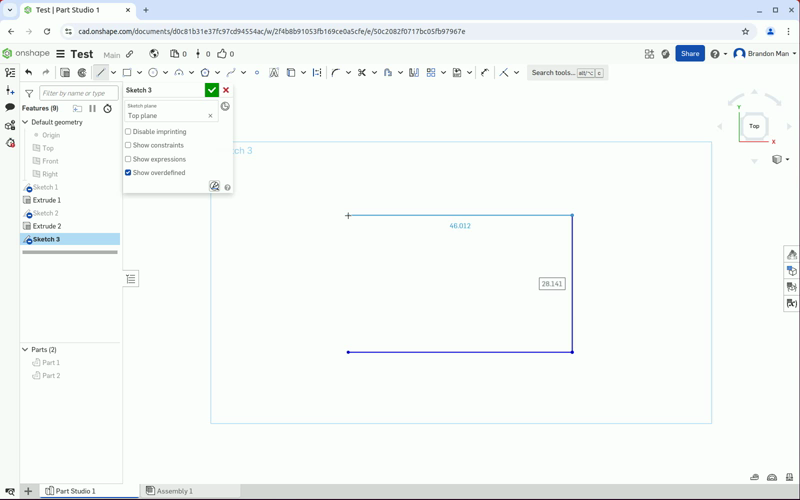
click(348, 215)
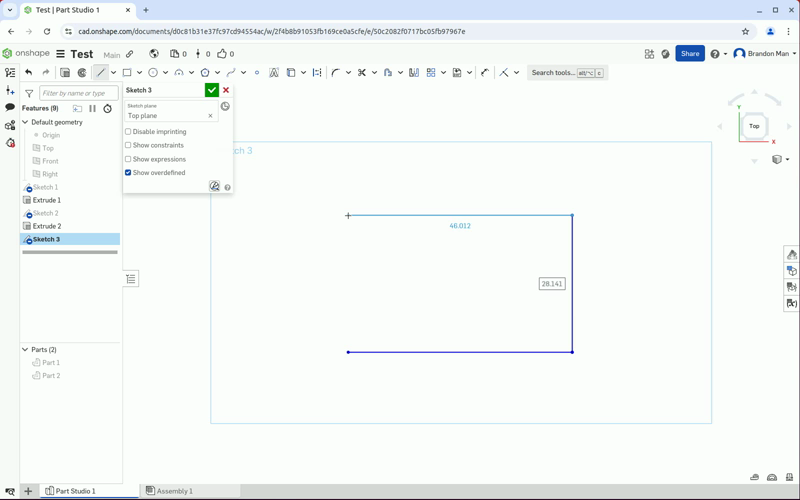
key_up(shift)
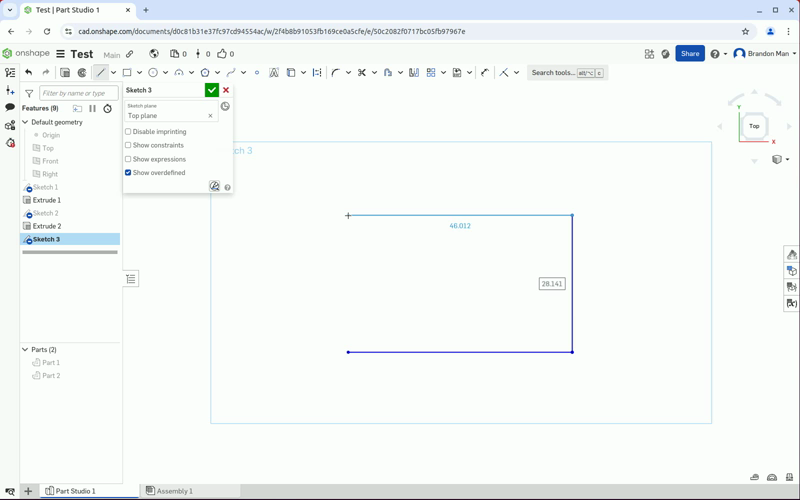
key_down(shift)
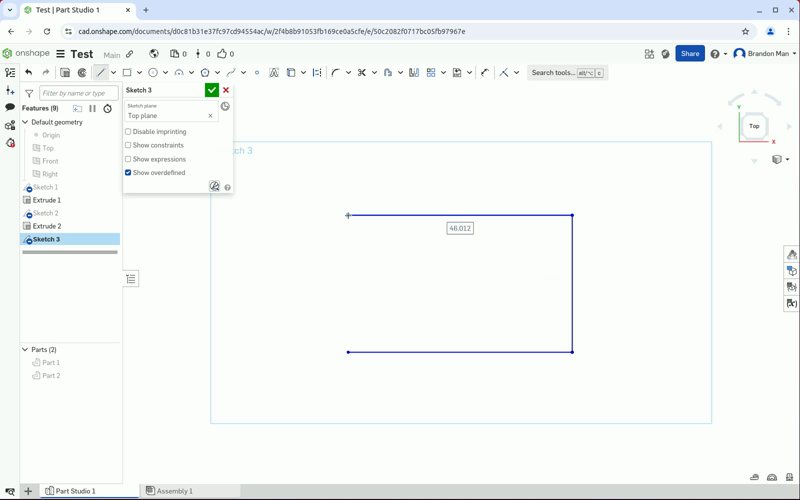
mouse_move(348, 352)
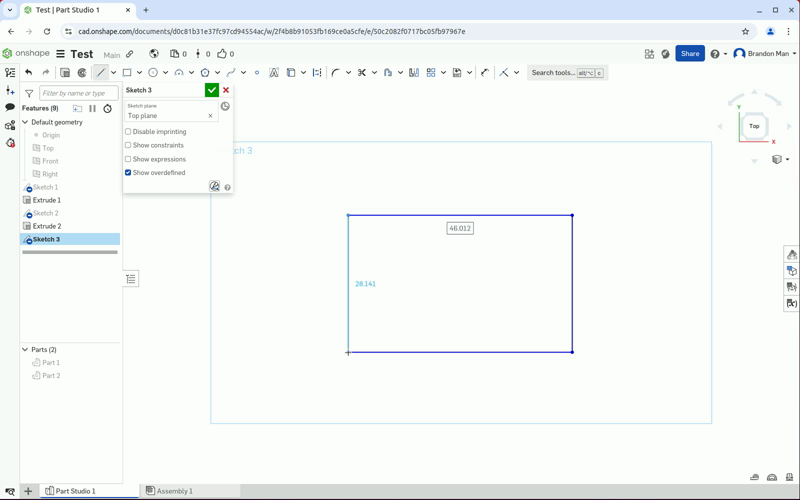
key_up(shift)
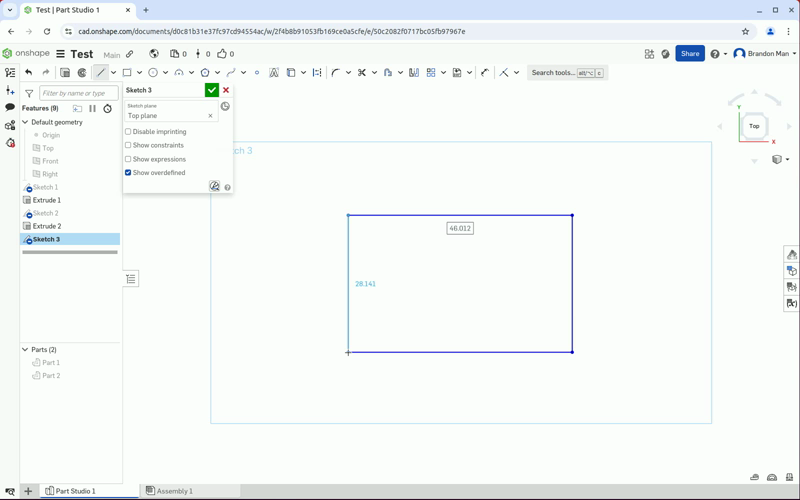
click(348, 352)
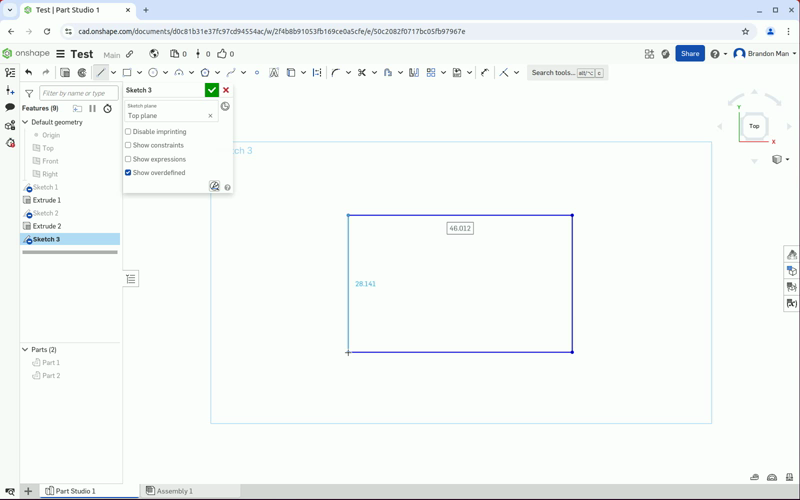
key(esc)
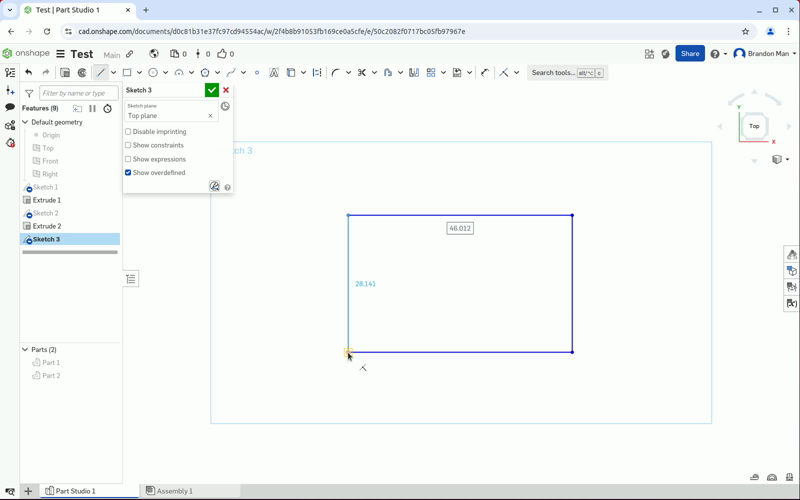
mouse_move(516, 236)
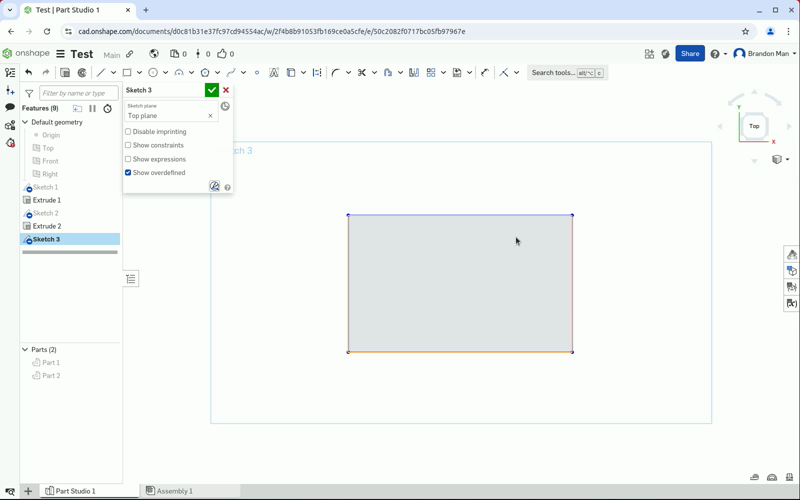
click(516, 236)
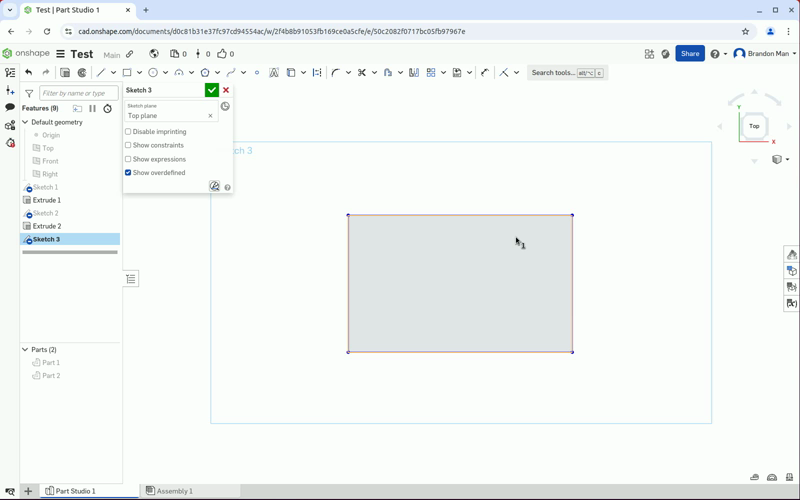
mouse_move(73, 352)
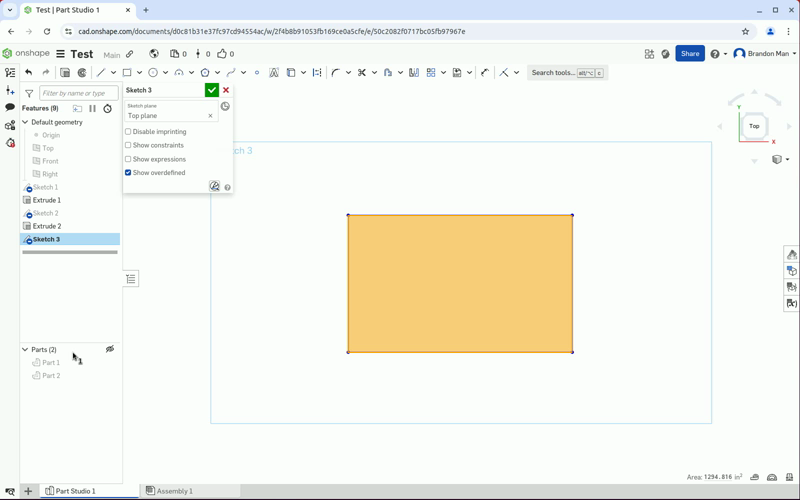
key(shift+y)
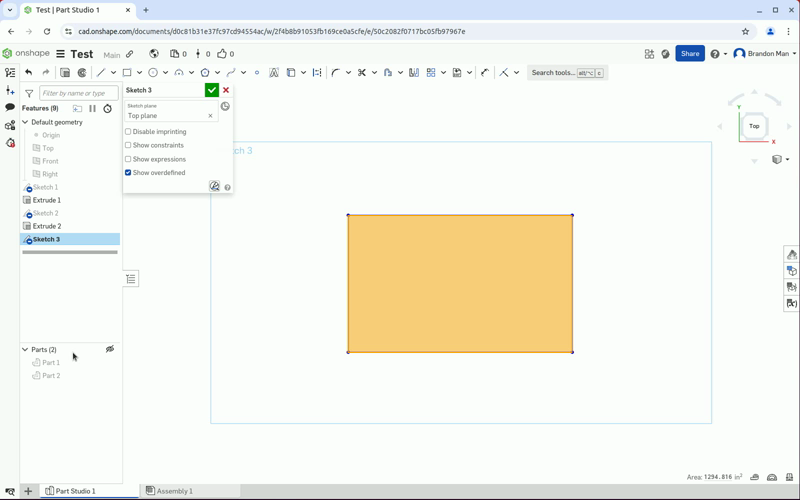
key(shift+e)
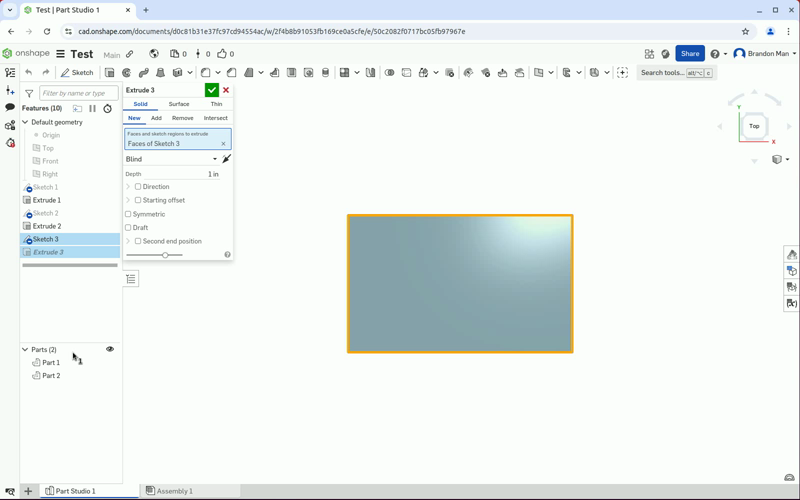
mouse_move(143, 106)
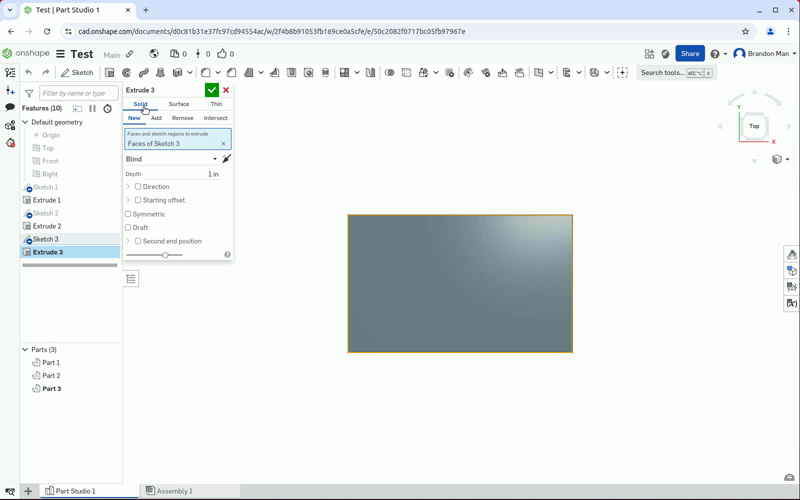
click(143, 106)
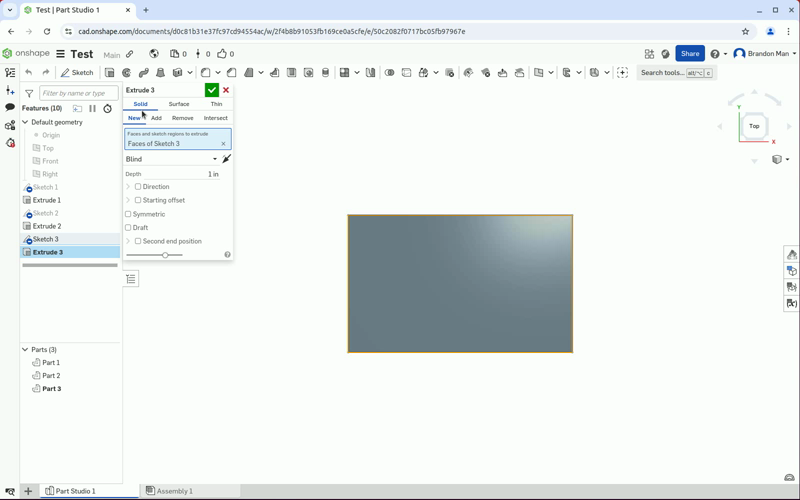
mouse_move(137, 120)
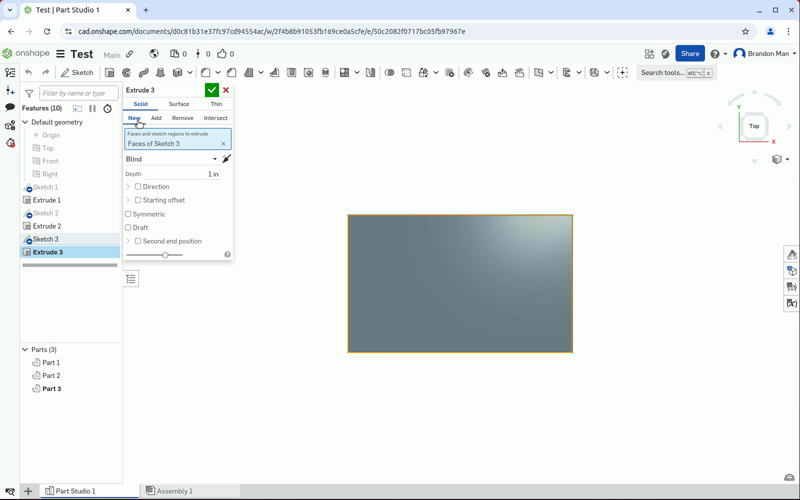
click(137, 120)
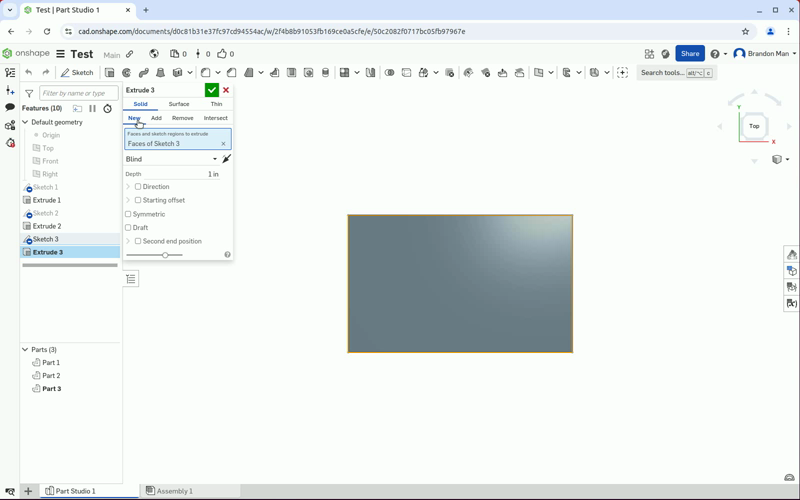
key(tab, 4)
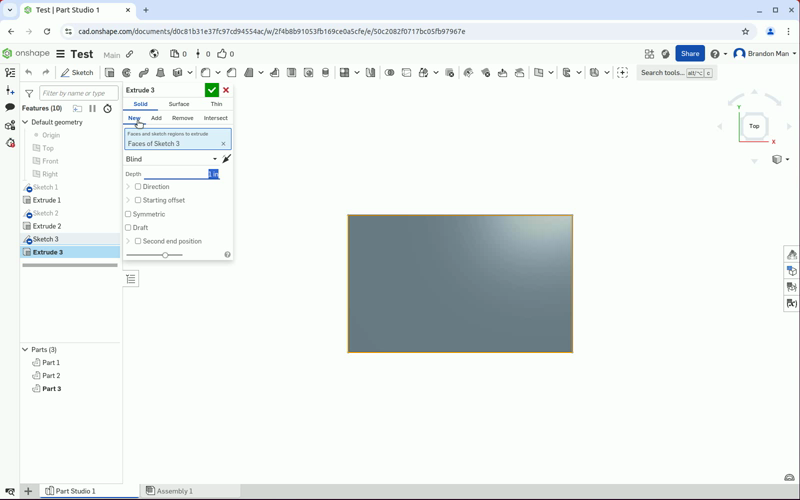
text(-17.572)
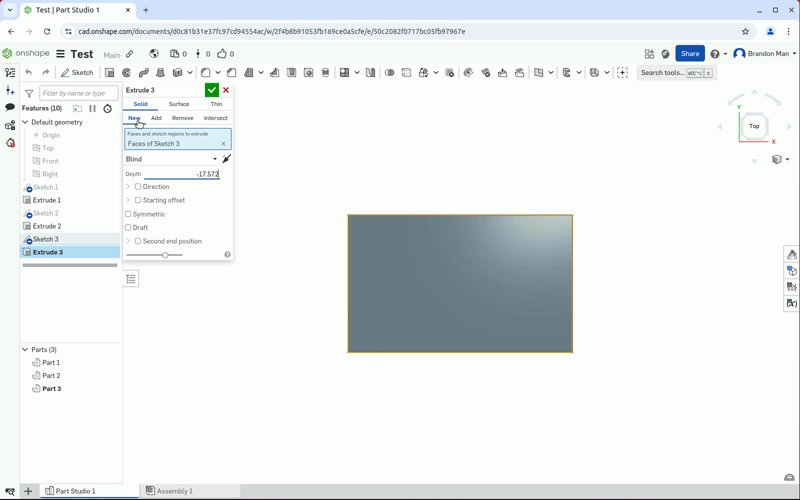
key(enter)
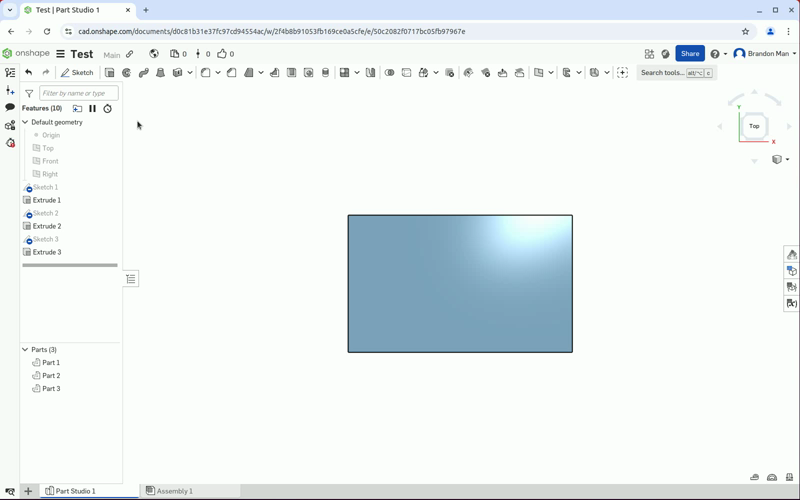
key(shift+h)
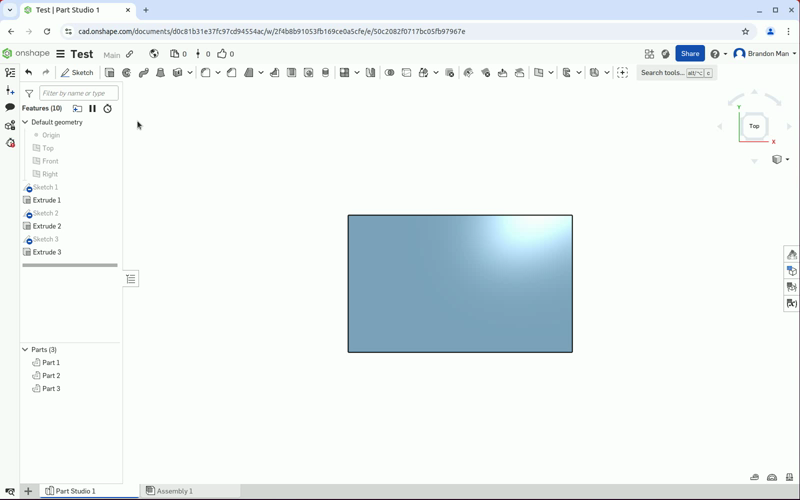
key(shift+h)
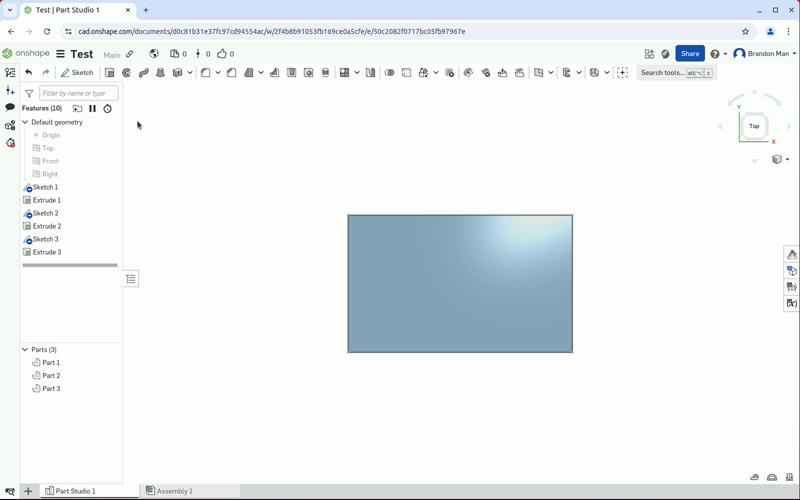
key(shift+7)
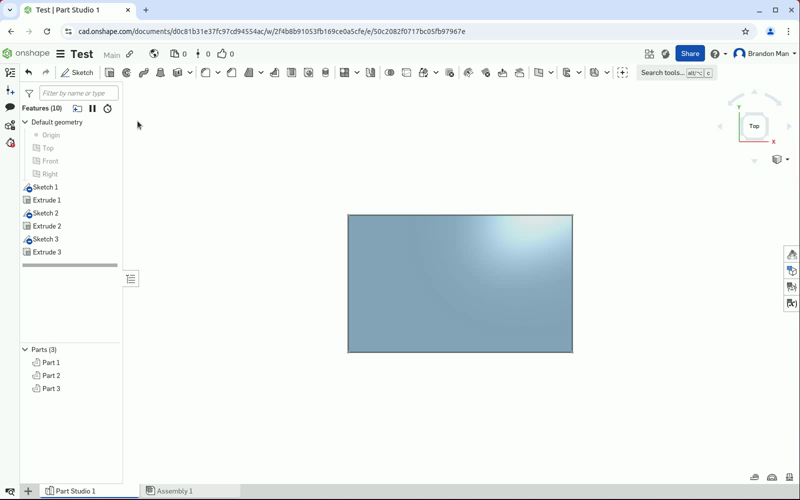
key(up, 3)
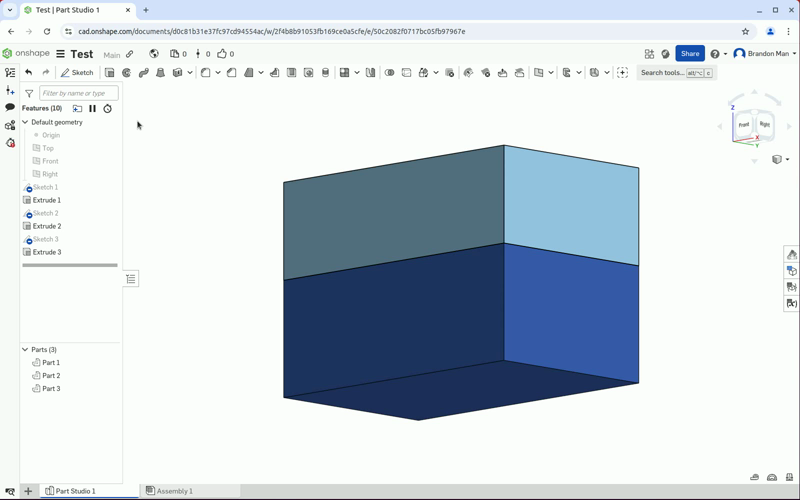
key(left, 3)
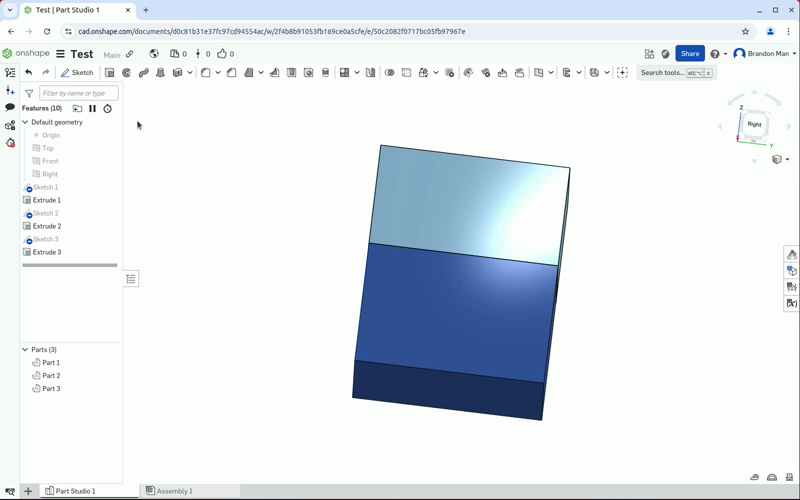
key(right, 3)
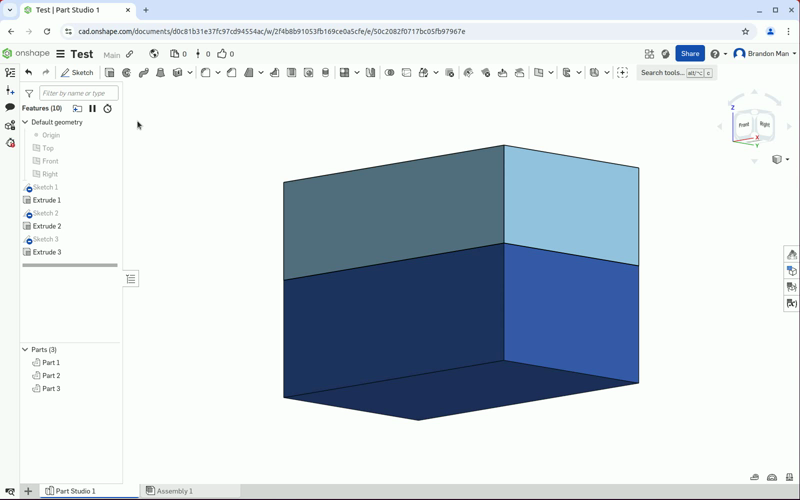
key(down, 3)
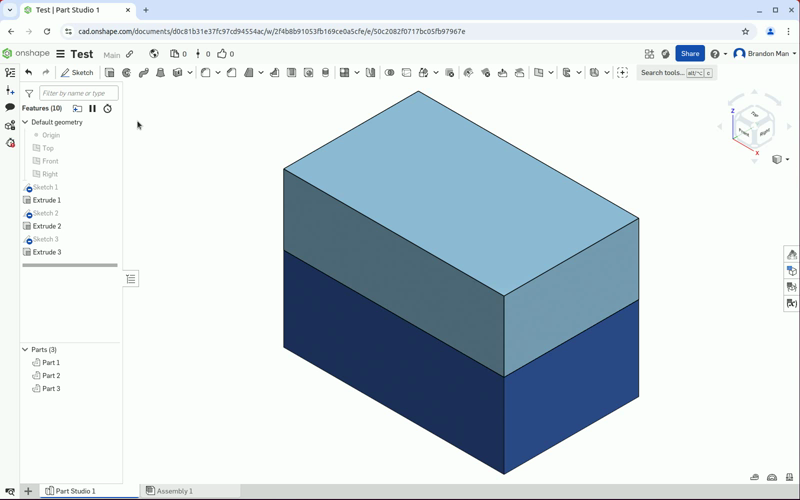
mouse_move(73, 189)
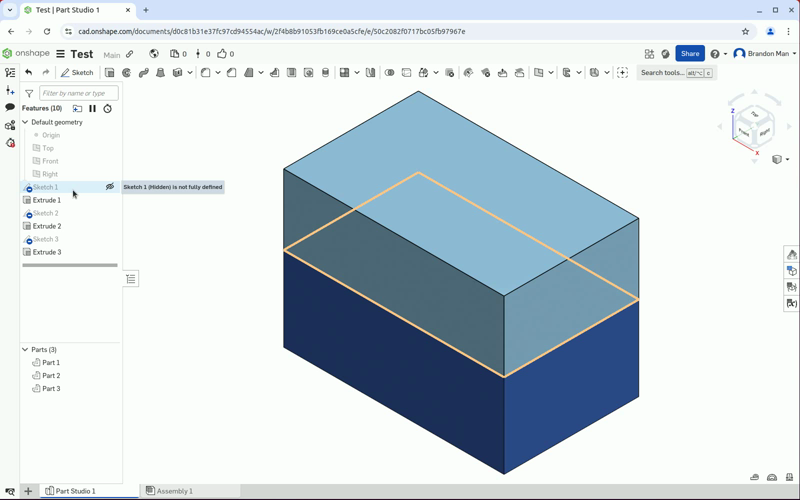
click(73, 189)